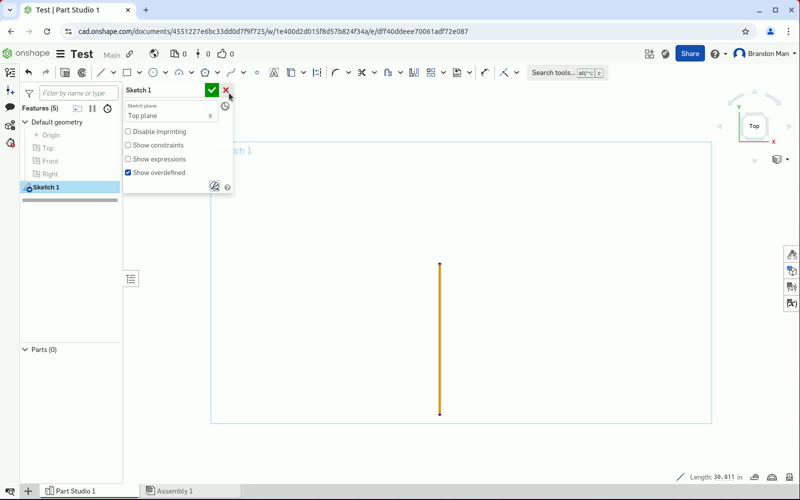
key(shift+h)
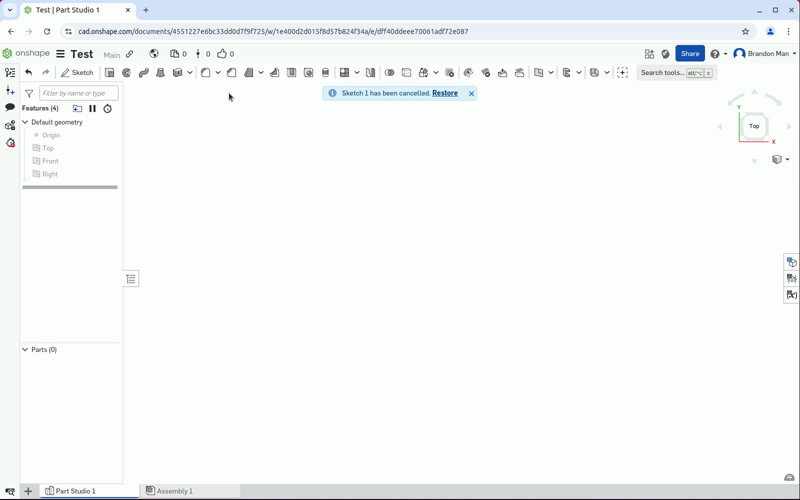
mouse_move(73, 352)
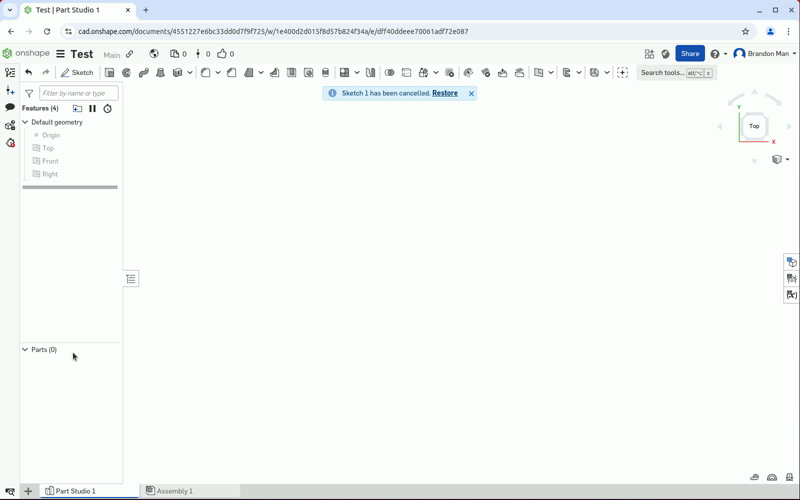
key(y)
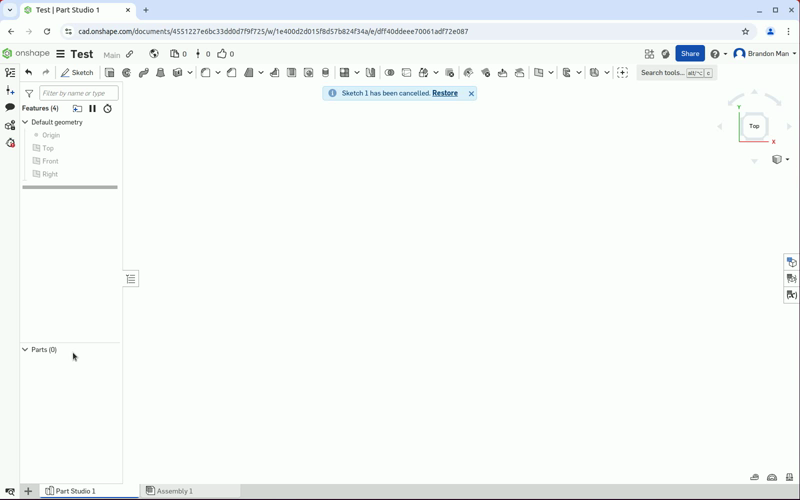
key(shift+p)
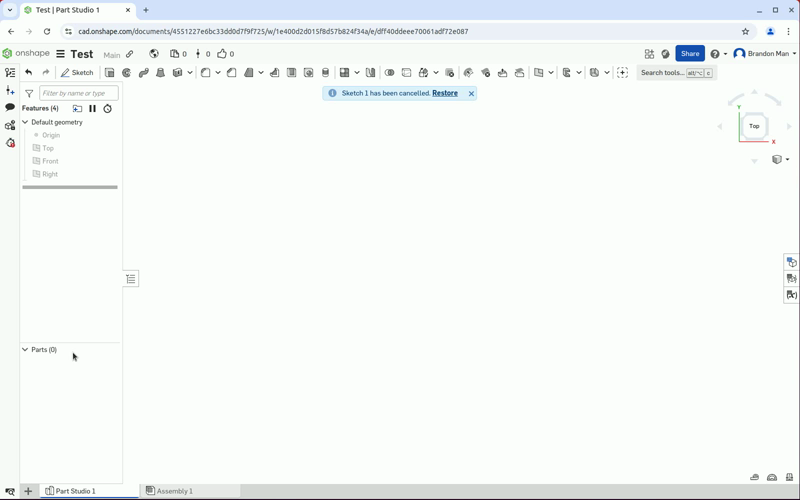
key(space)
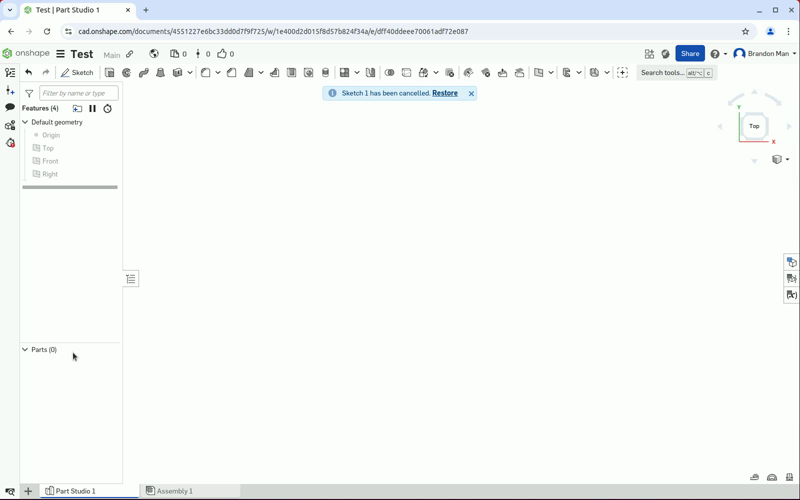
key_down(shift)
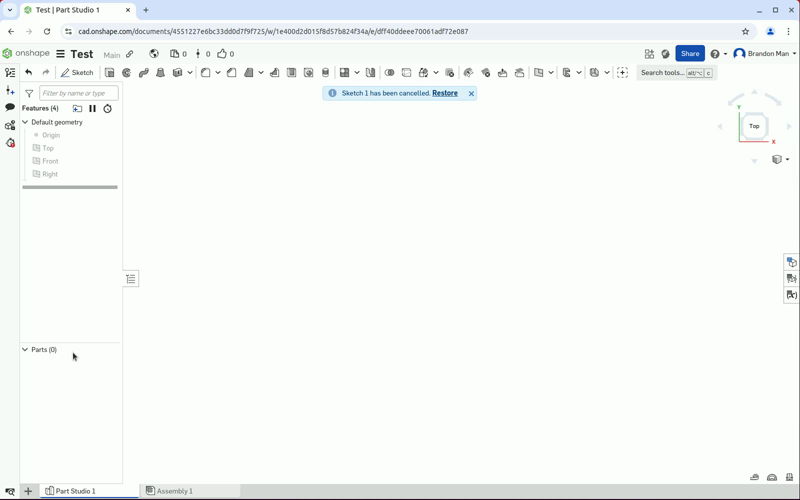
key(up)
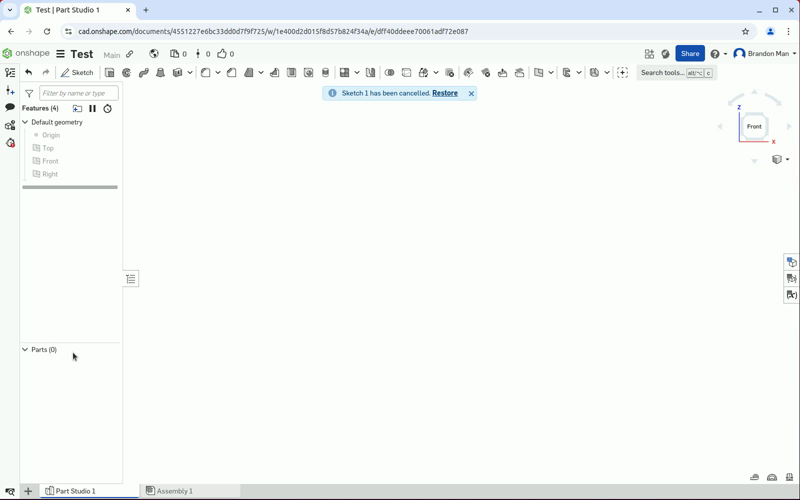
key_up(shift)
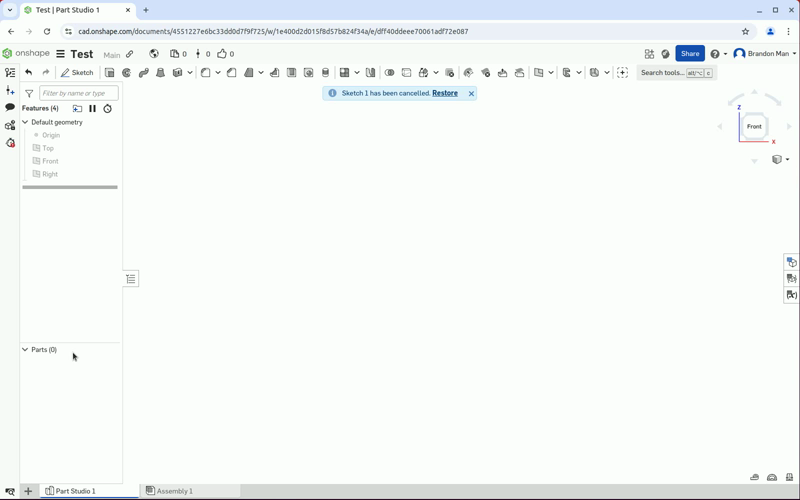
mouse_move(73, 352)
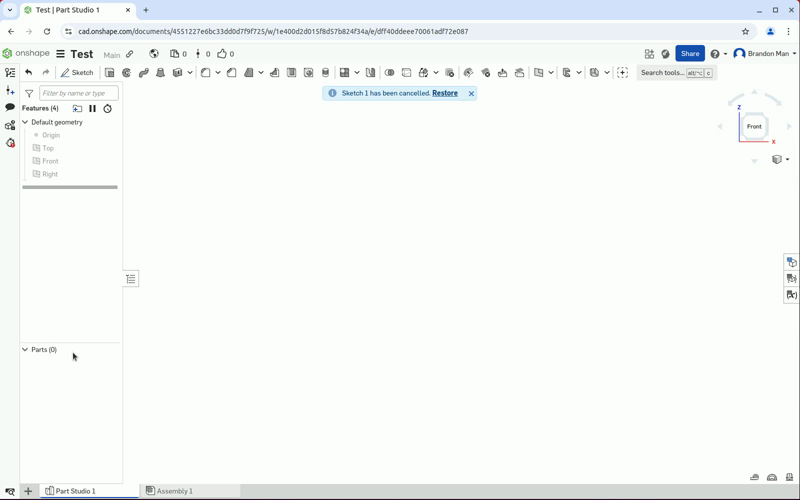
key(shift+y)
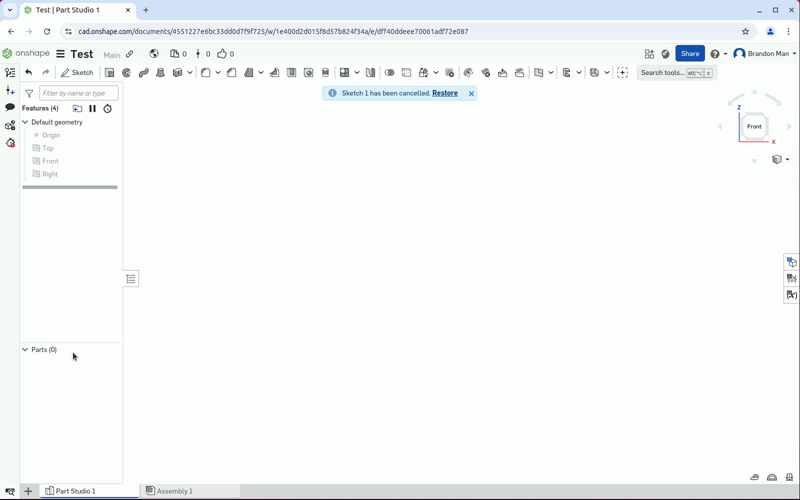
key(shift+s)
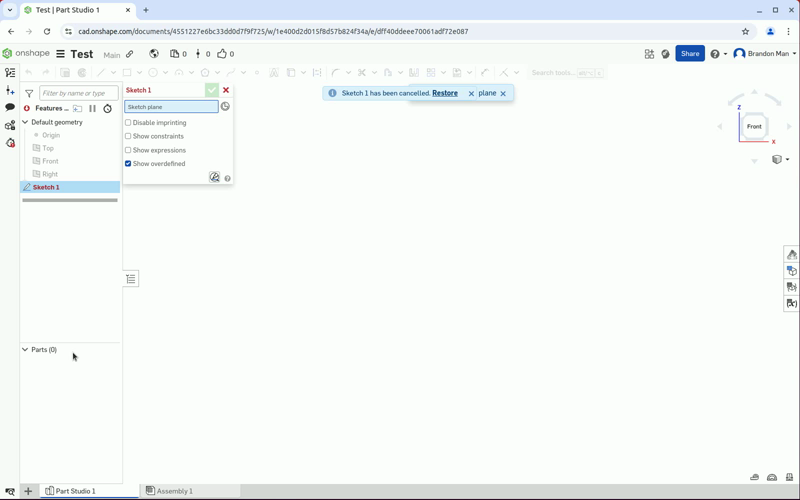
mouse_move(73, 163)
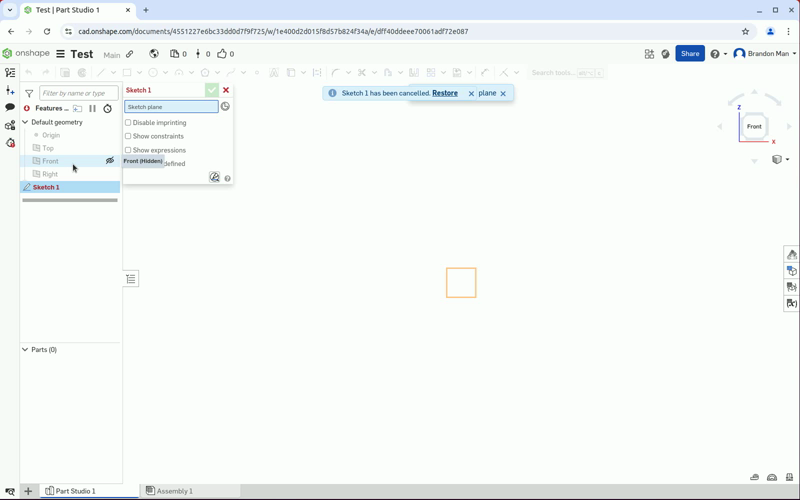
click(73, 163)
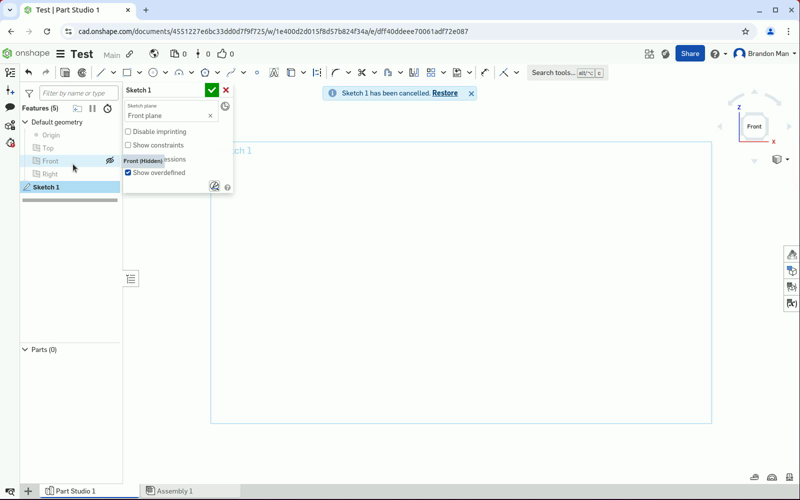
mouse_move(73, 352)
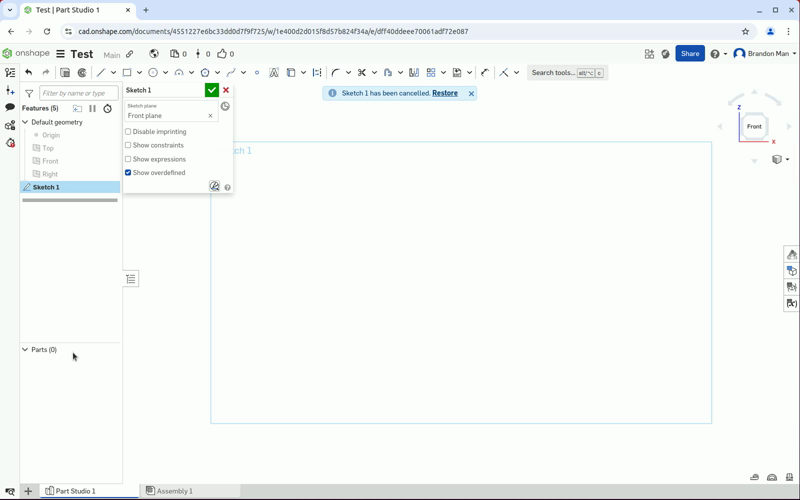
key(y)
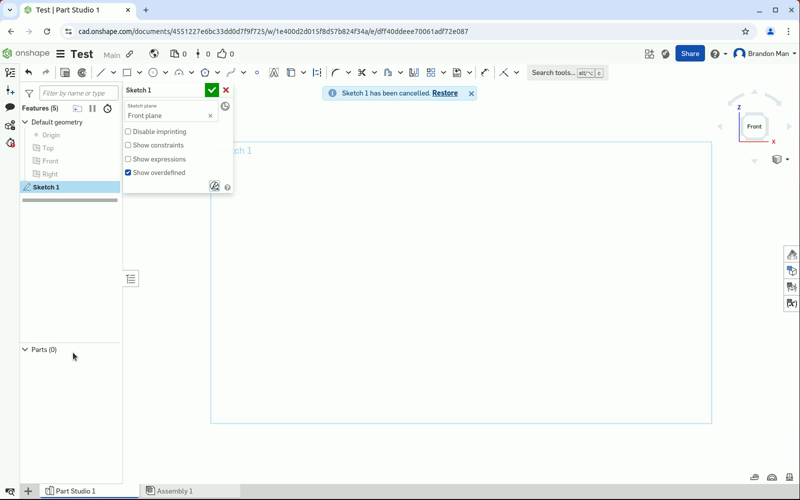
key(l)
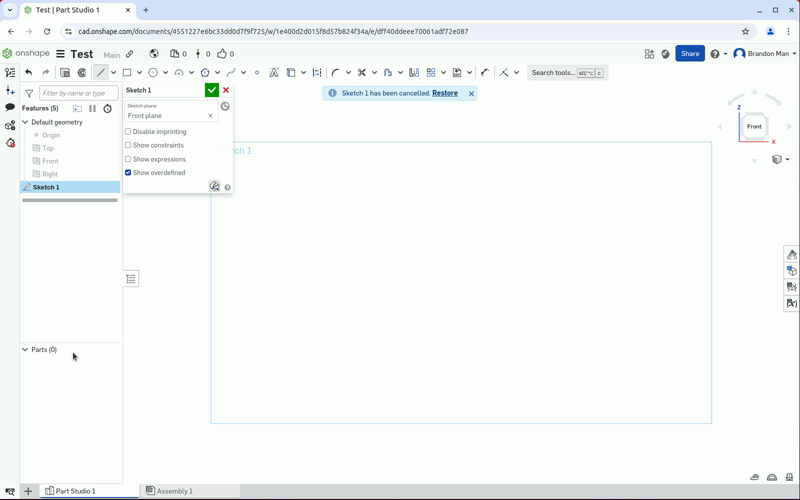
key_down(shift)
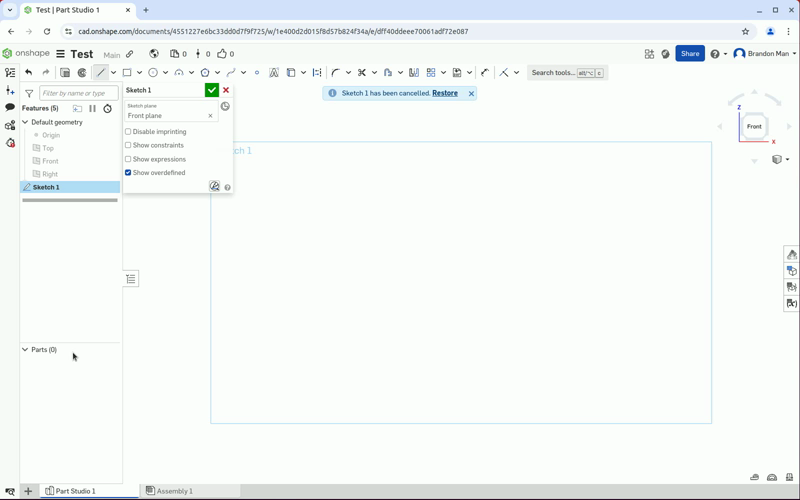
mouse_move(460, 282)
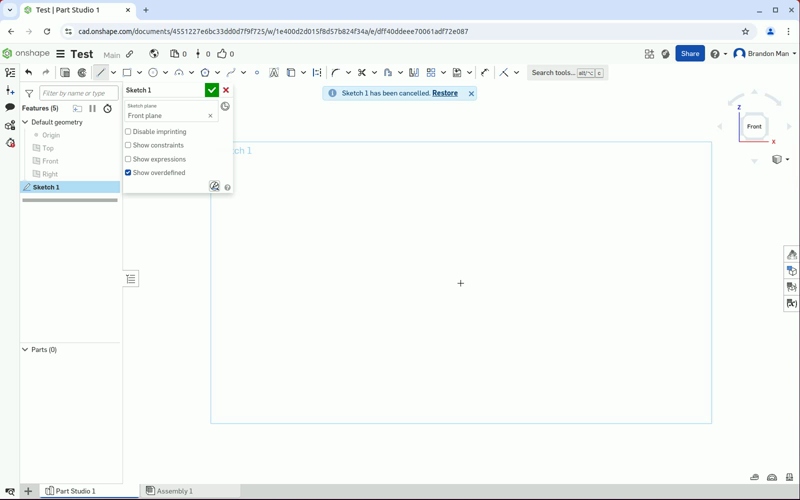
click(460, 282)
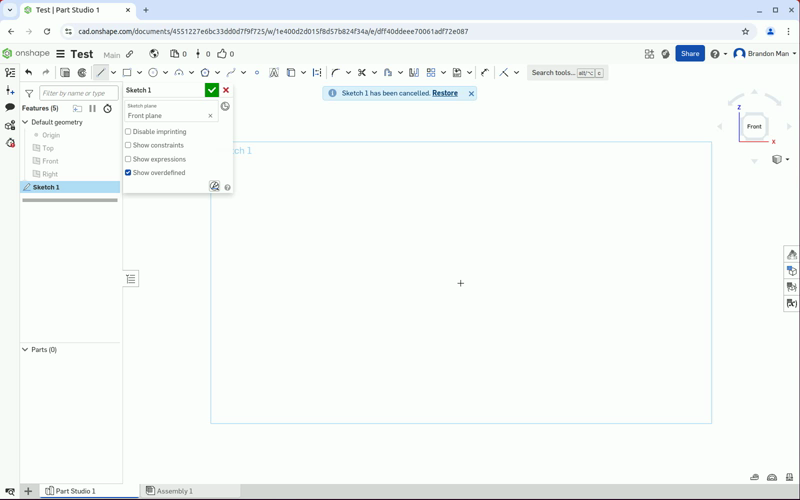
key_up(shift)
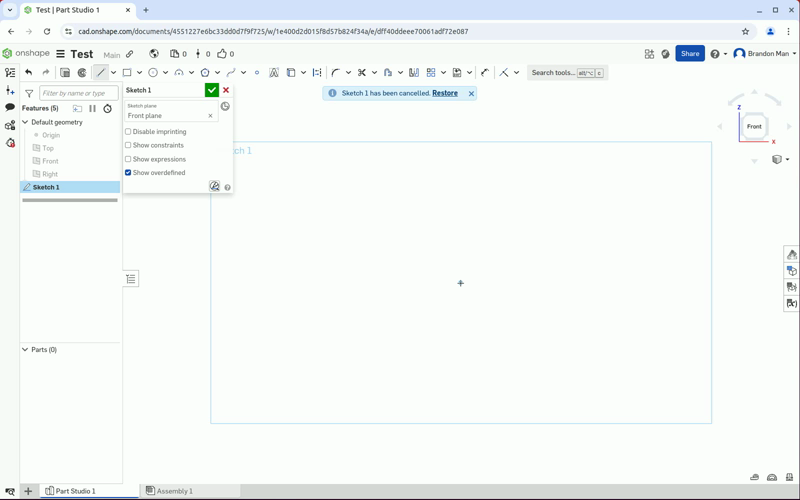
key_down(shift)
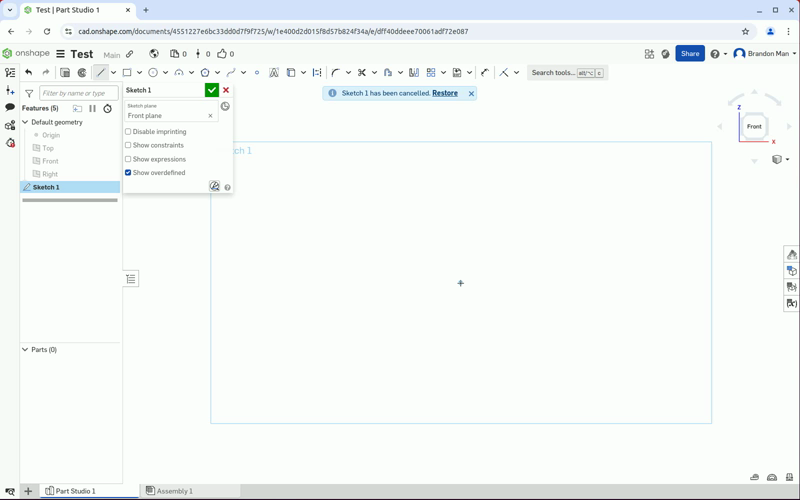
mouse_move(545, 282)
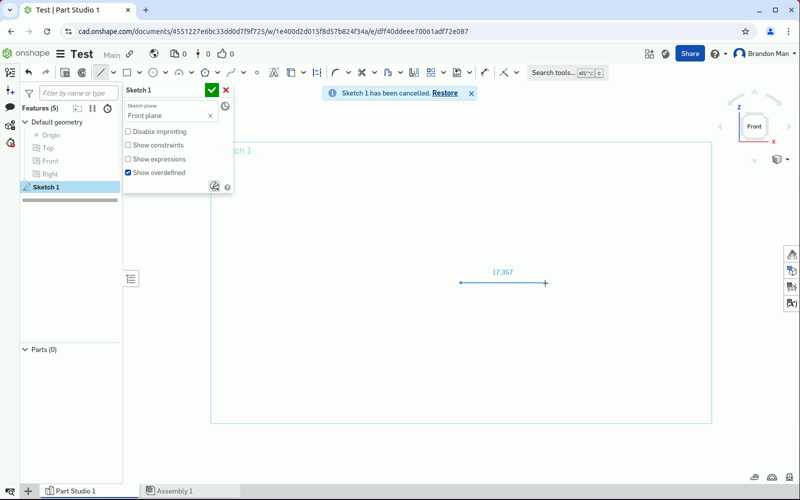
click(545, 282)
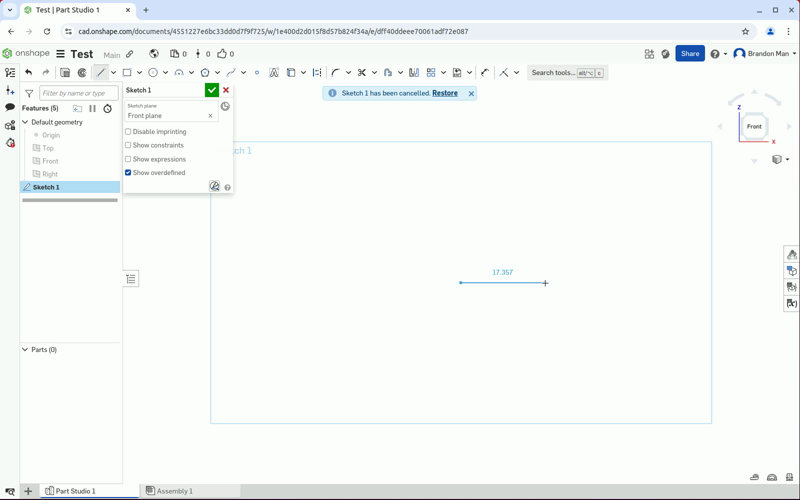
key_up(shift)
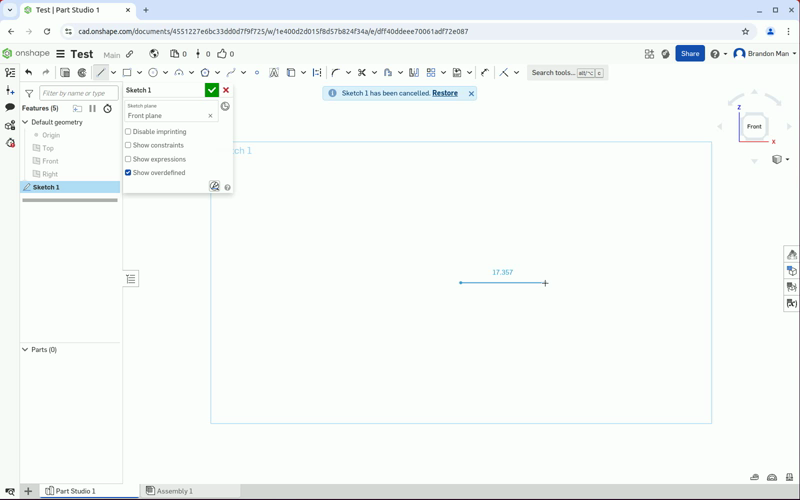
key_down(shift)
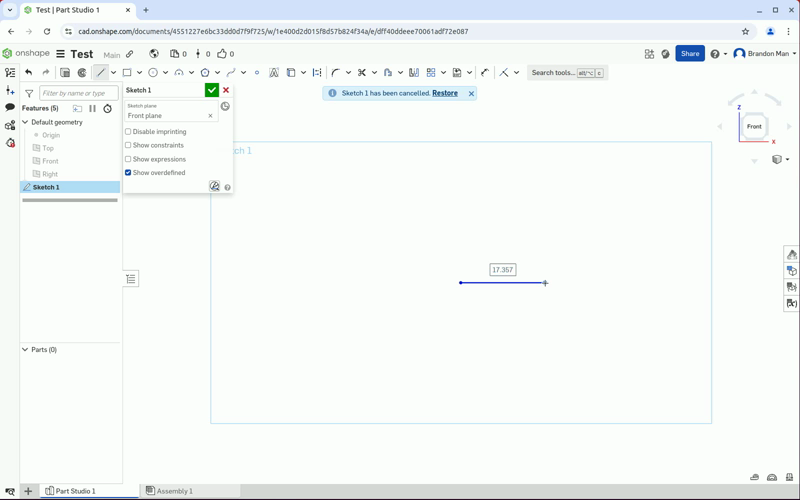
mouse_move(545, 198)
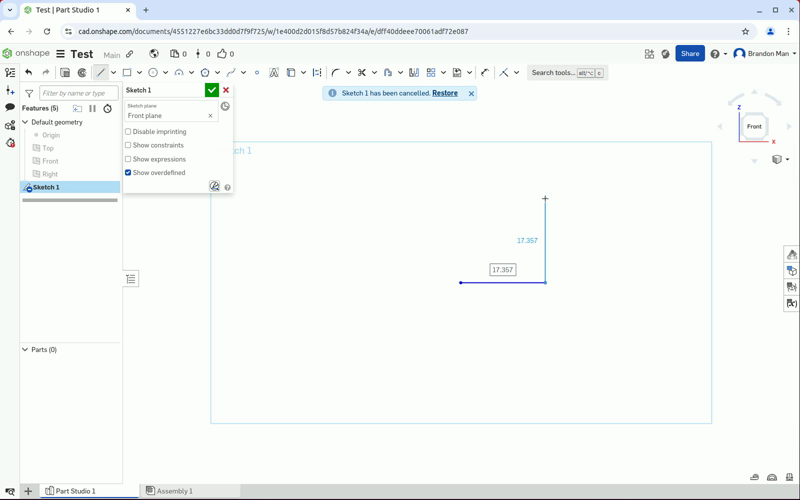
click(545, 198)
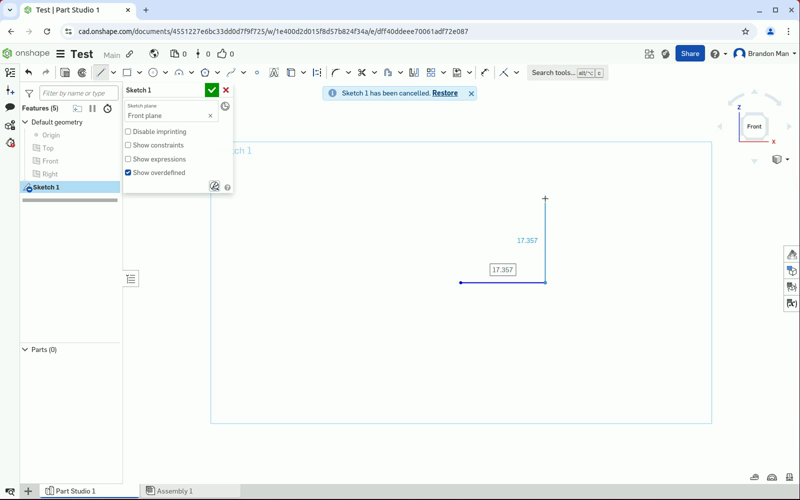
key_up(shift)
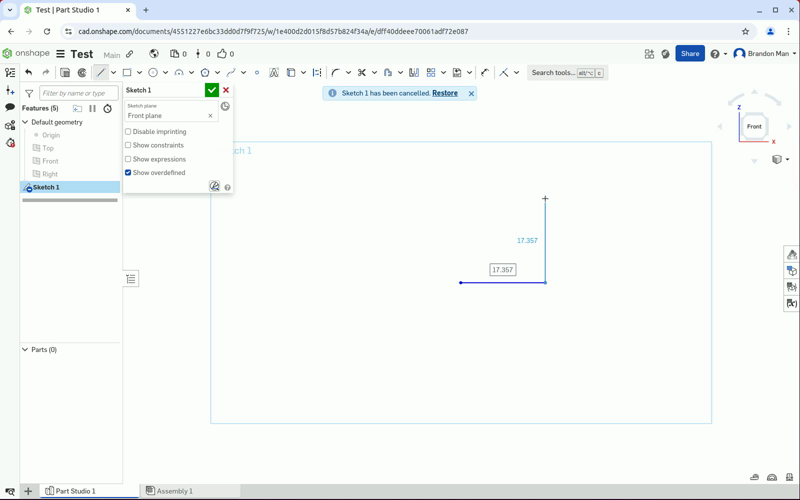
key_down(shift)
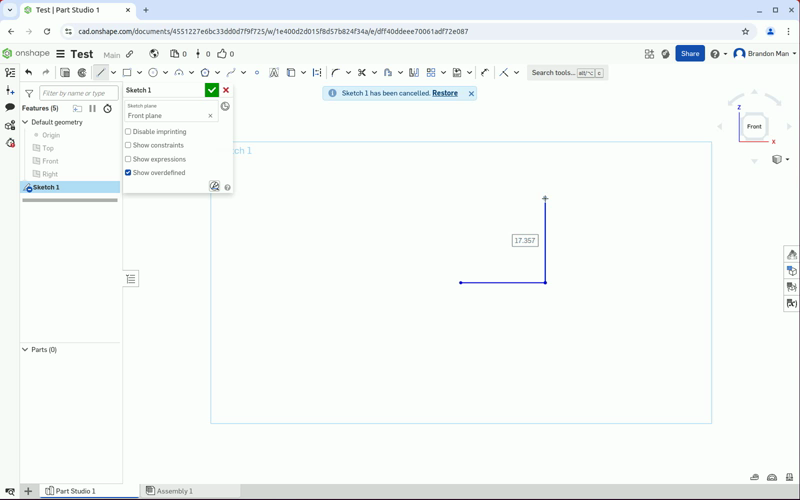
mouse_move(460, 198)
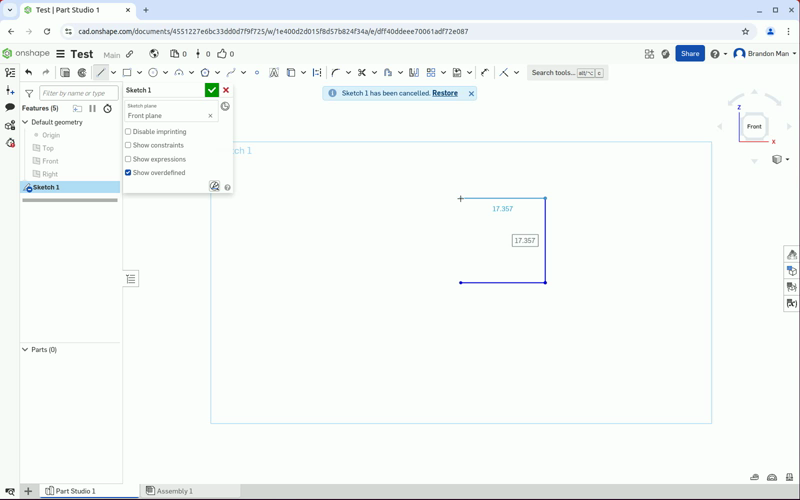
click(460, 198)
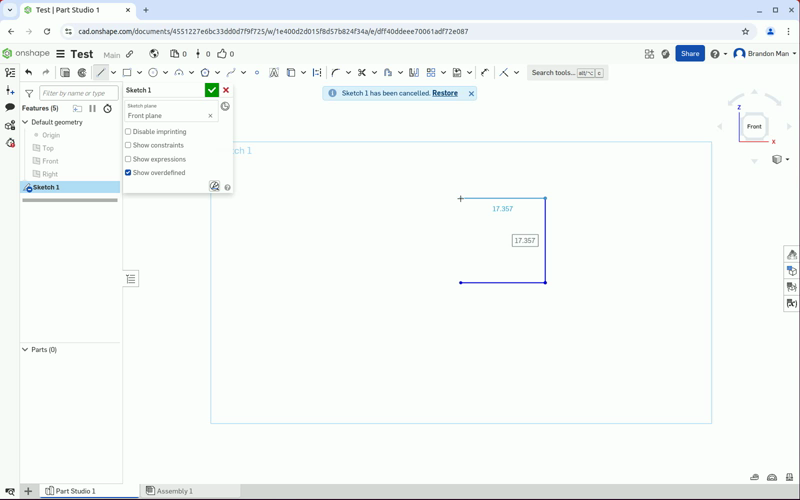
key_up(shift)
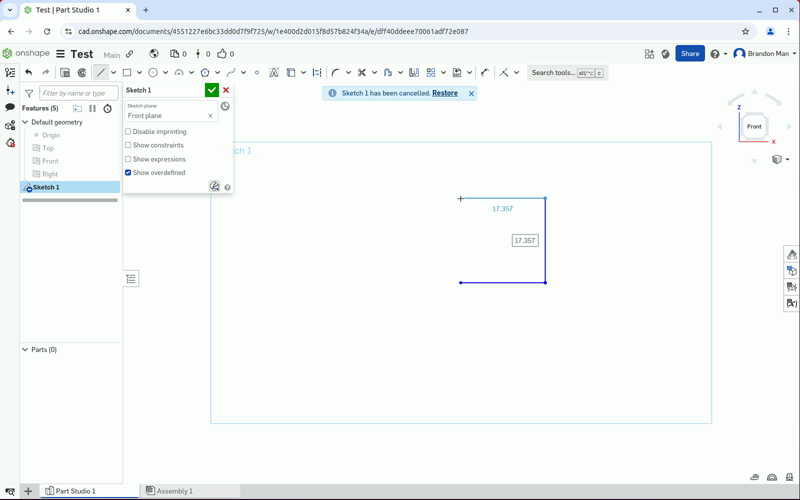
key_down(shift)
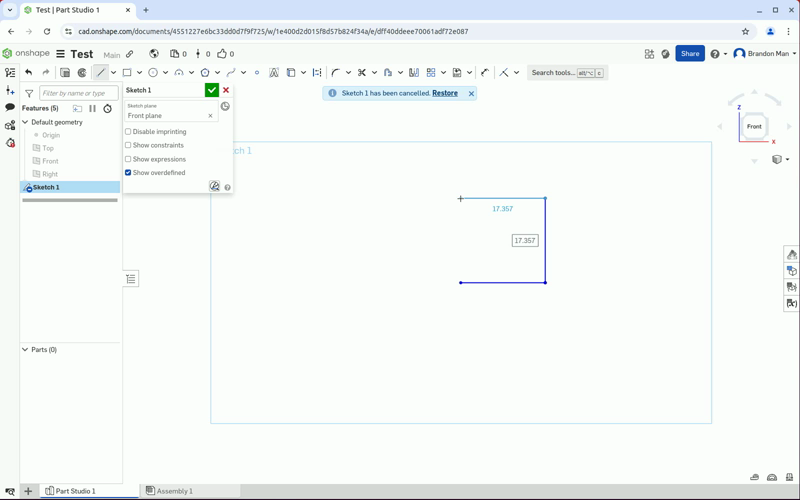
mouse_move(490, 198)
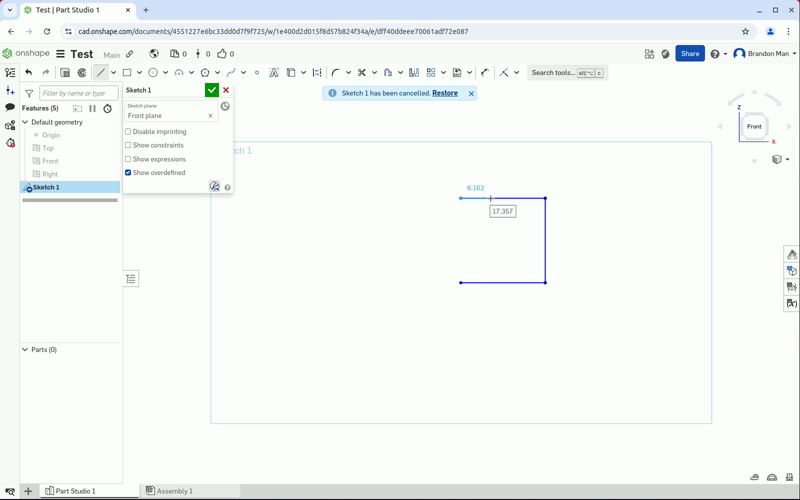
mouse_move(460, 254)
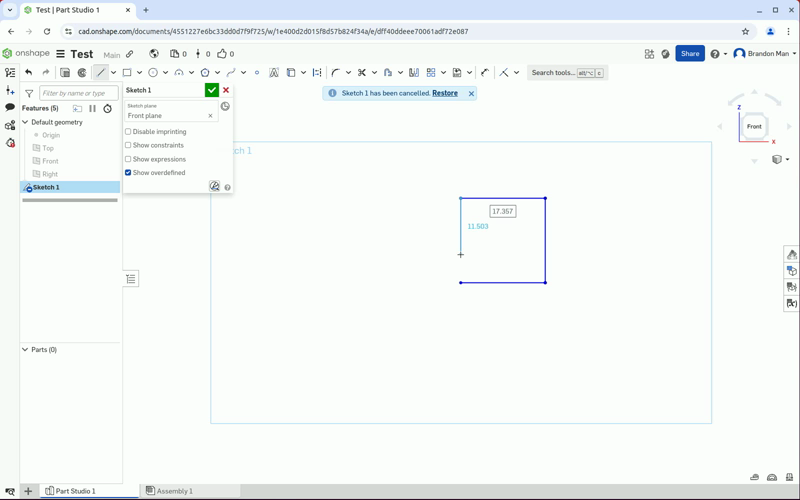
click(460, 254)
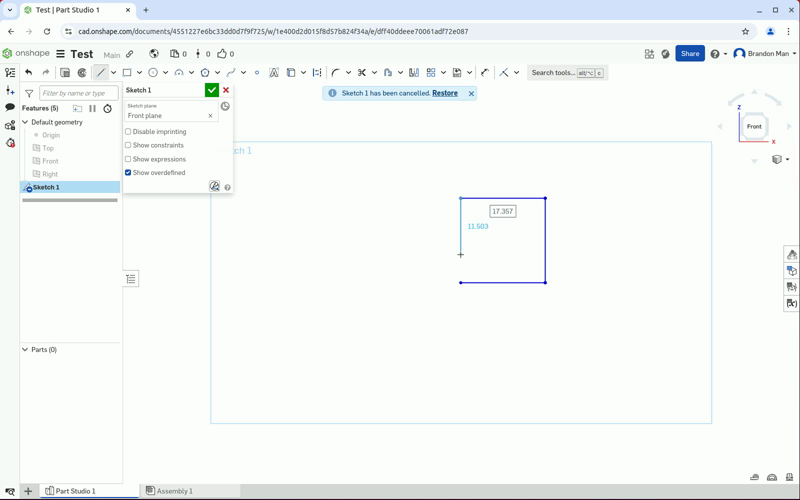
key_up(shift)
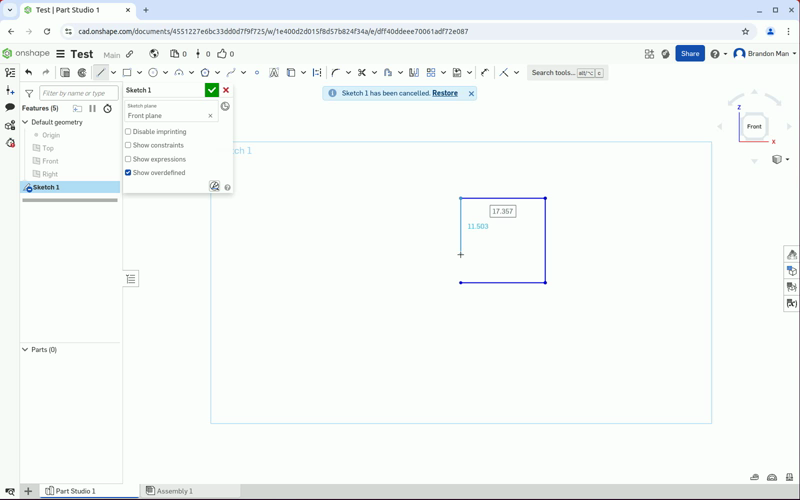
mouse_move(490, 254)
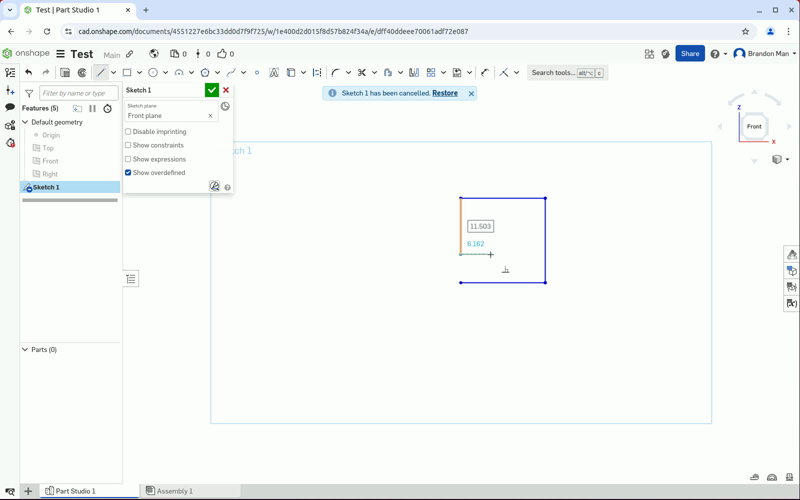
key_down(shift)
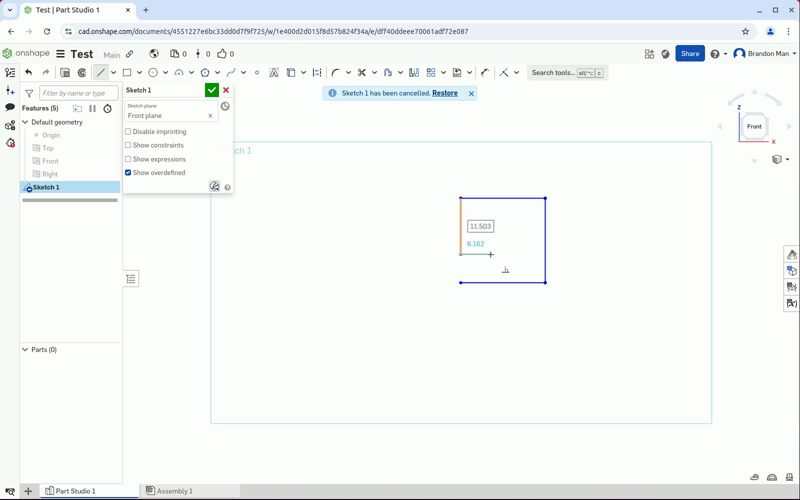
mouse_move(460, 282)
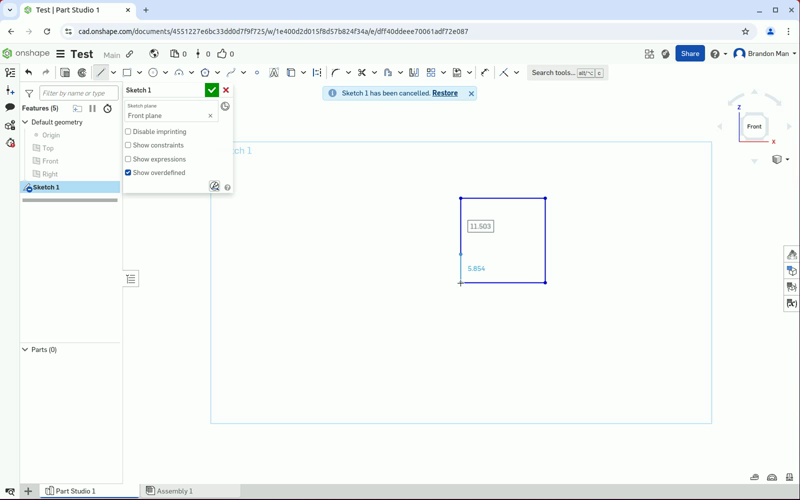
key_up(shift)
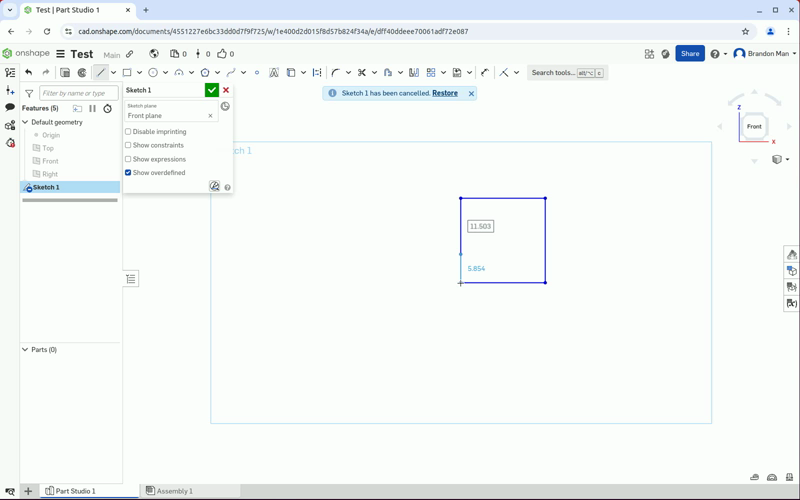
click(460, 282)
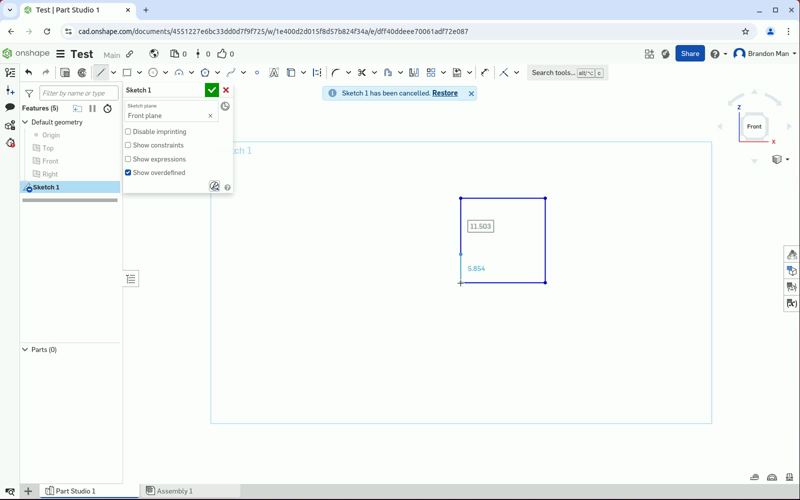
key(esc)
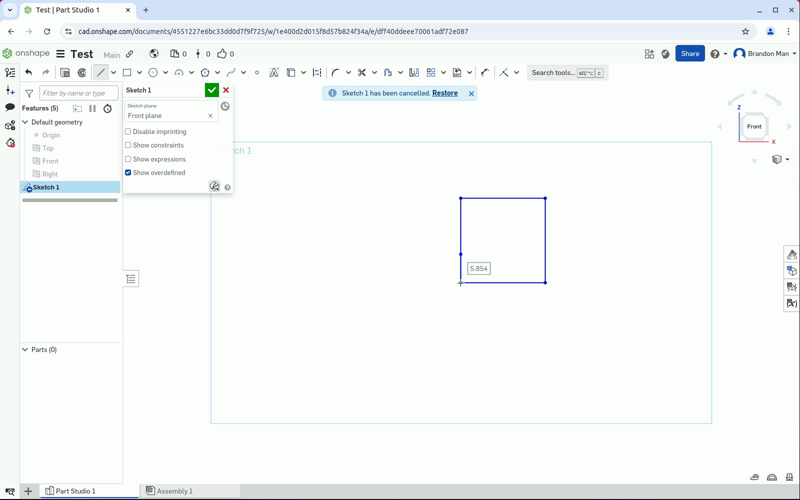
mouse_move(518, 273)
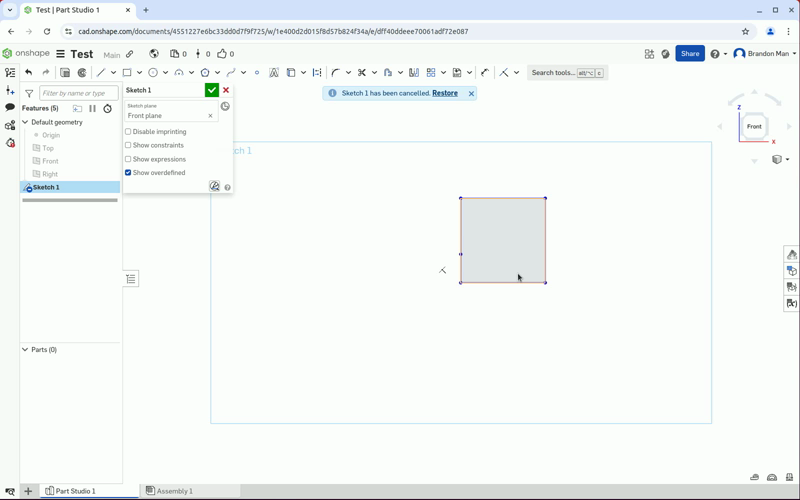
click(518, 273)
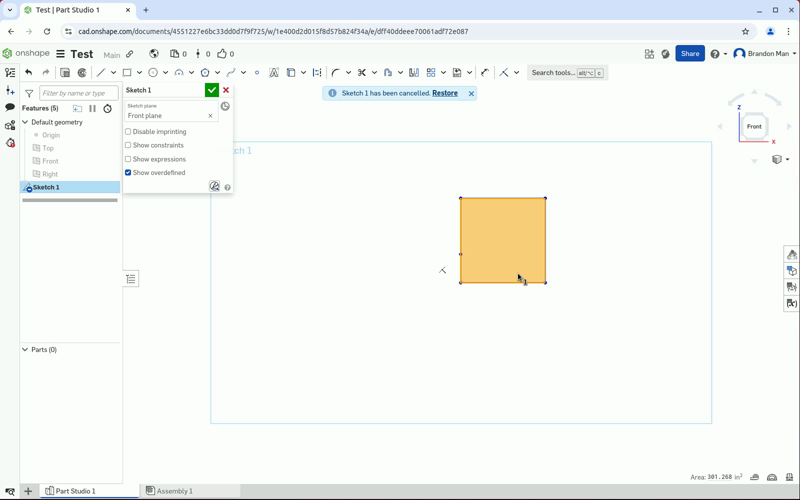
mouse_move(73, 352)
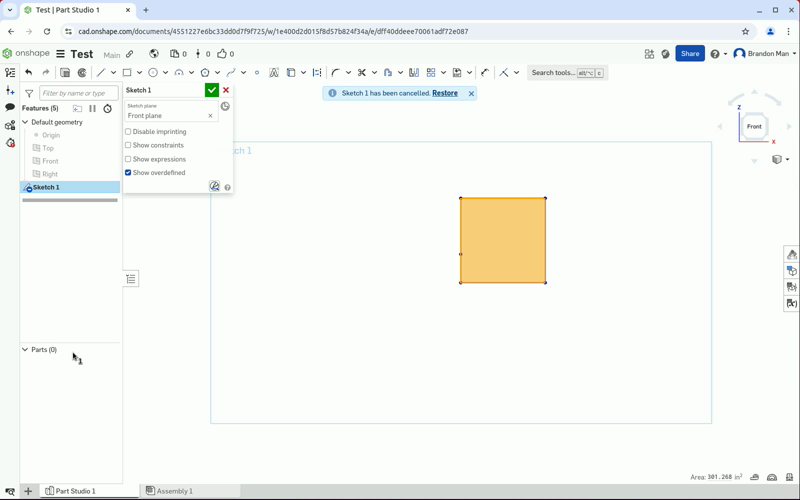
key(shift+y)
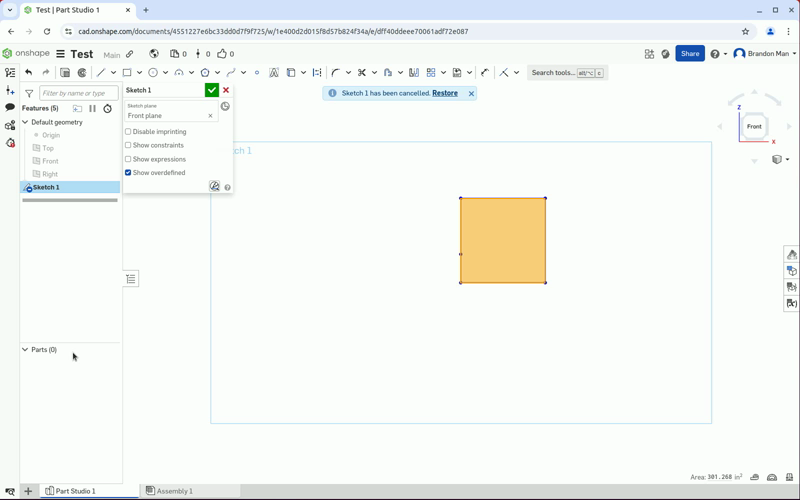
key(shift+e)
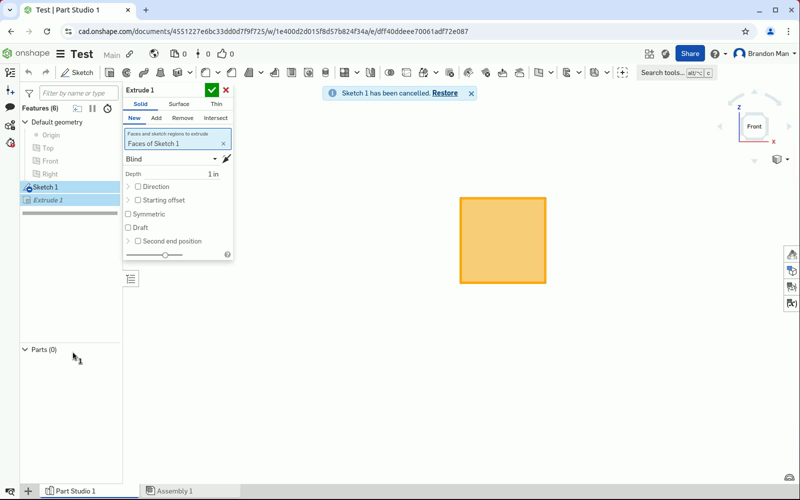
mouse_move(143, 106)
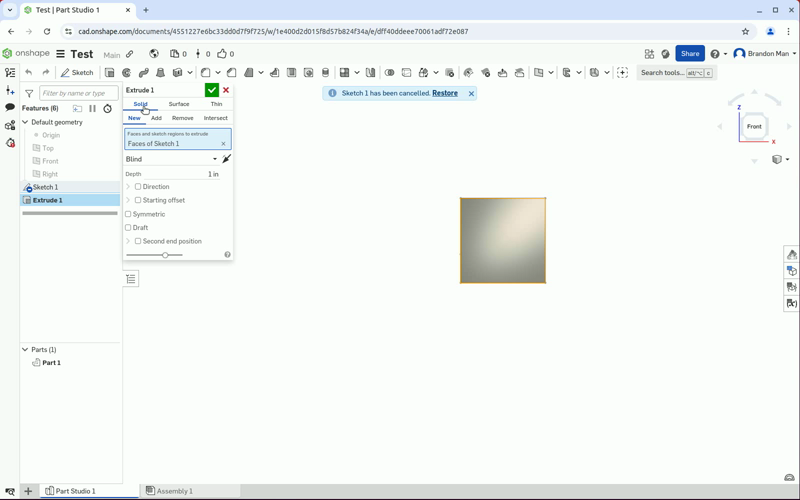
click(143, 106)
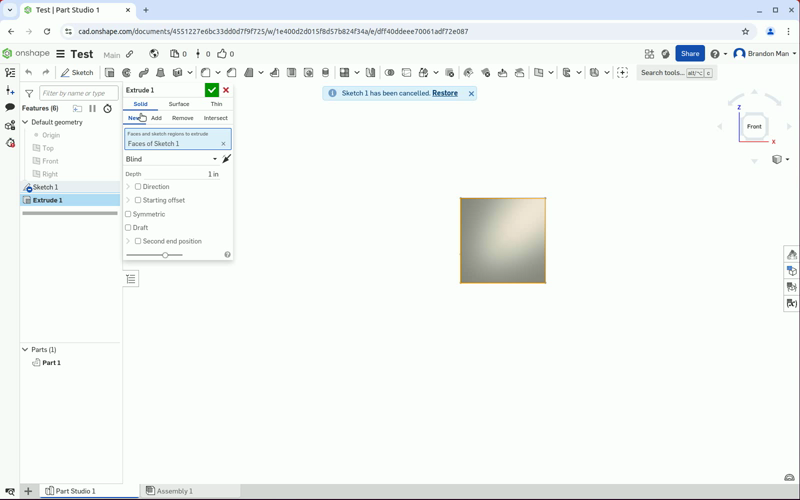
mouse_move(137, 120)
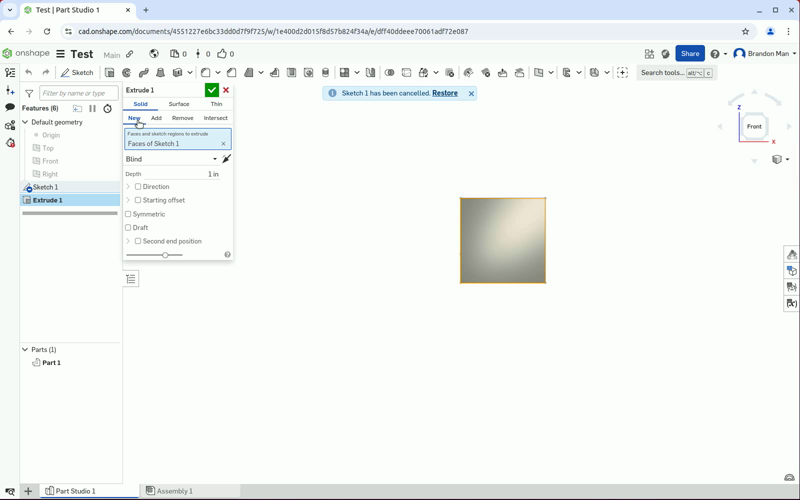
click(137, 120)
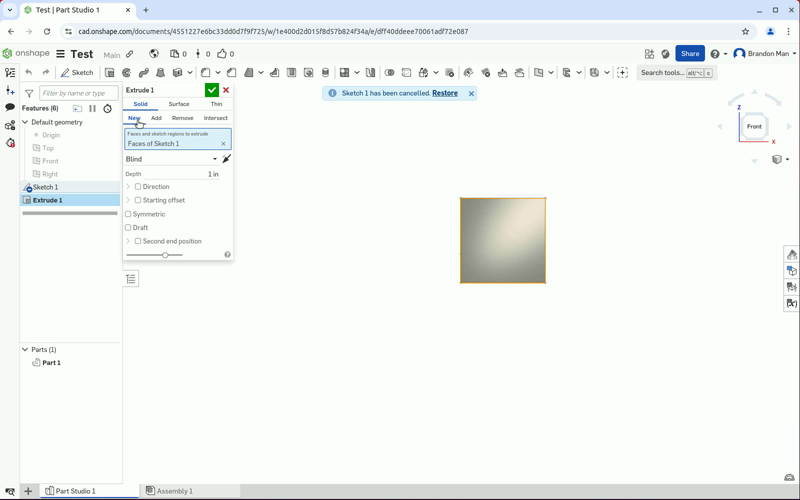
key(tab, 4)
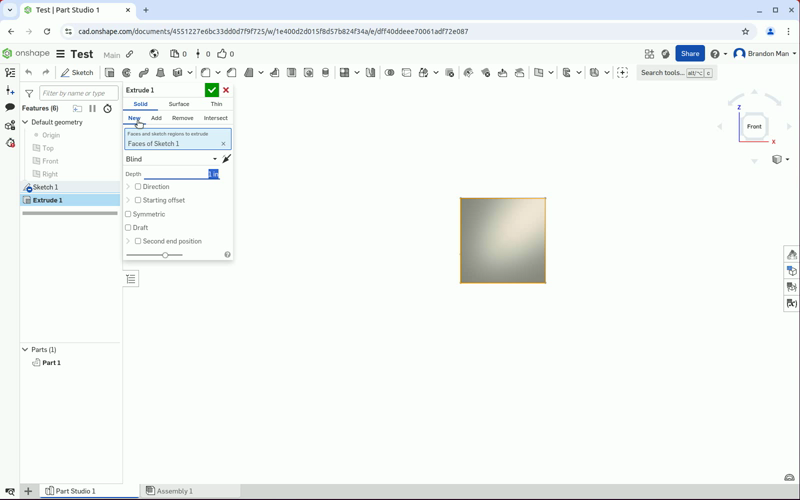
text(23.108)
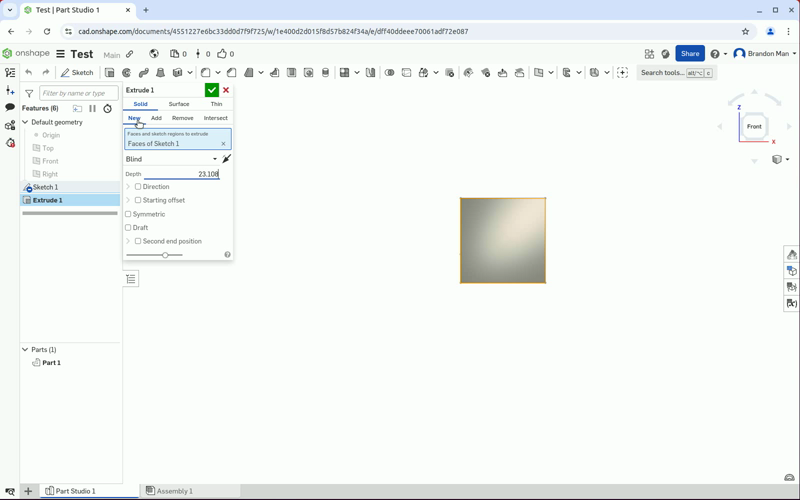
key(enter)
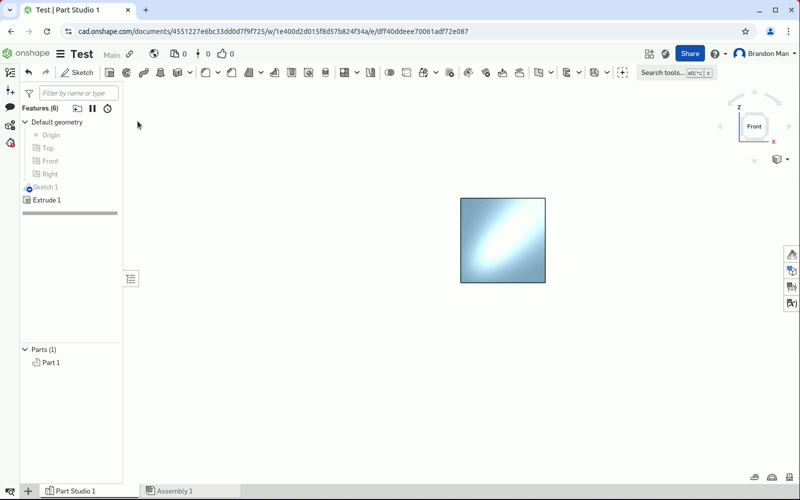
key(shift+h)
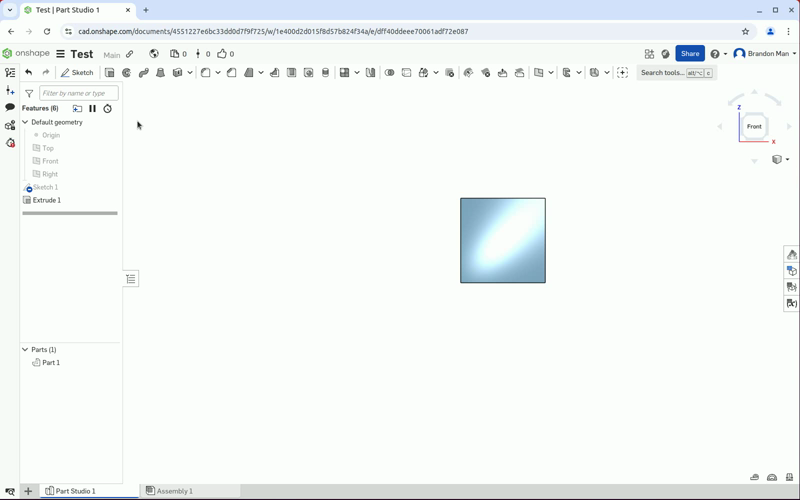
key(shift+h)
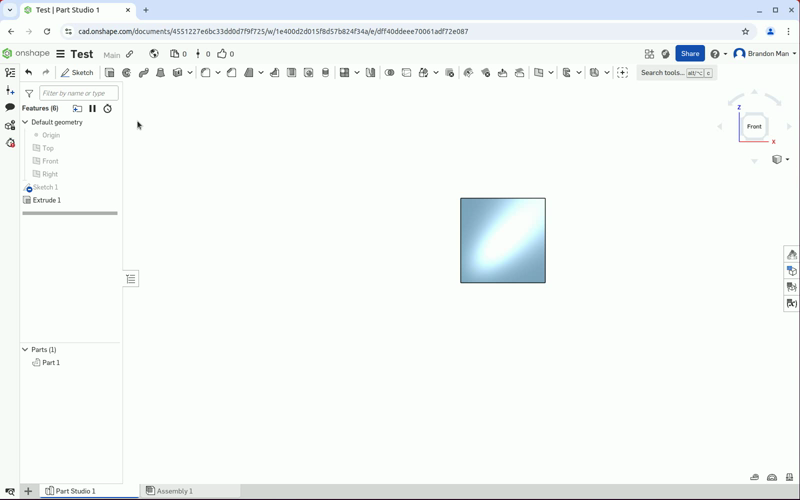
mouse_move(73, 189)
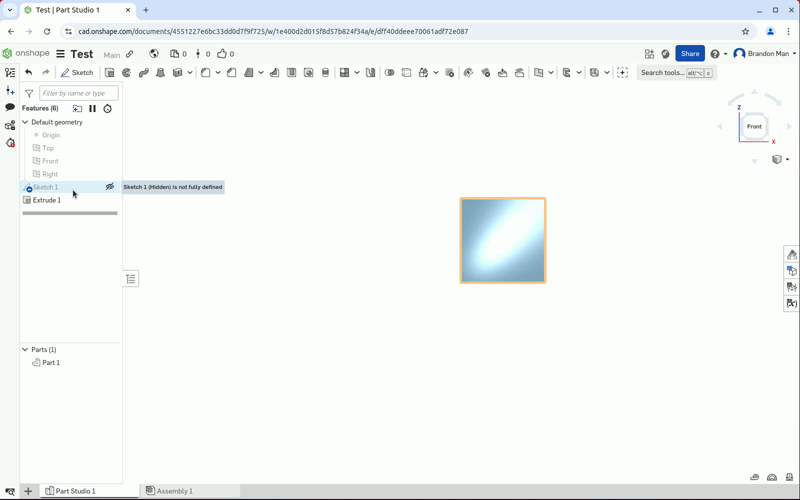
click(73, 189)
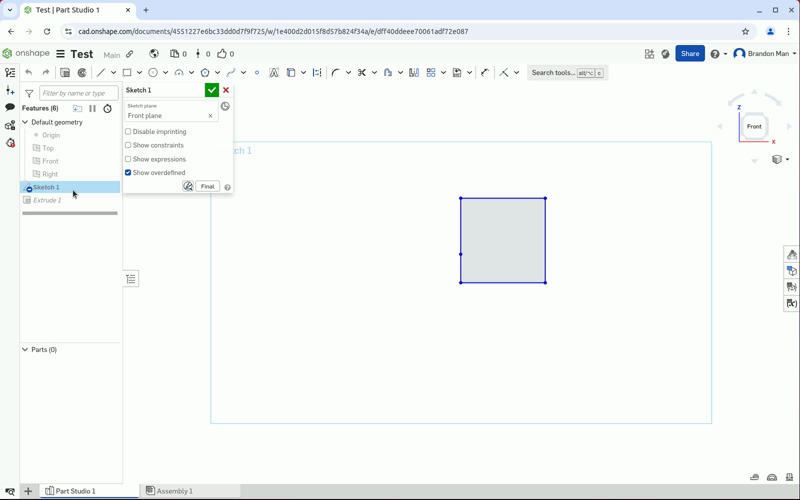
mouse_move(229, 92)
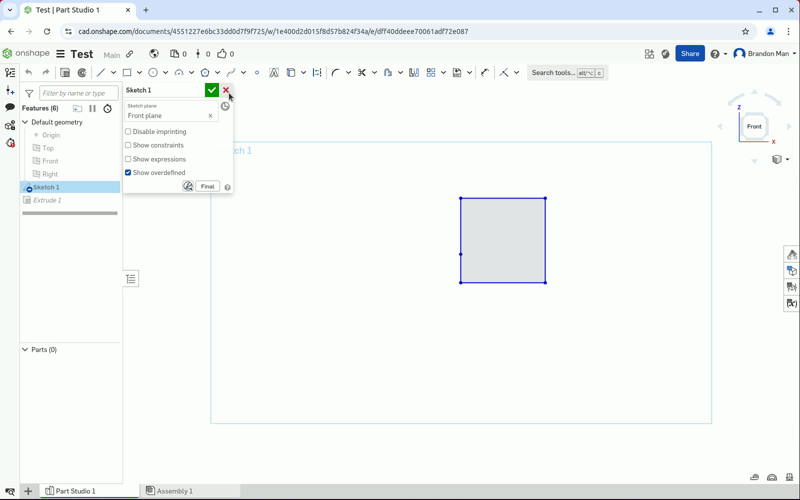
click(229, 92)
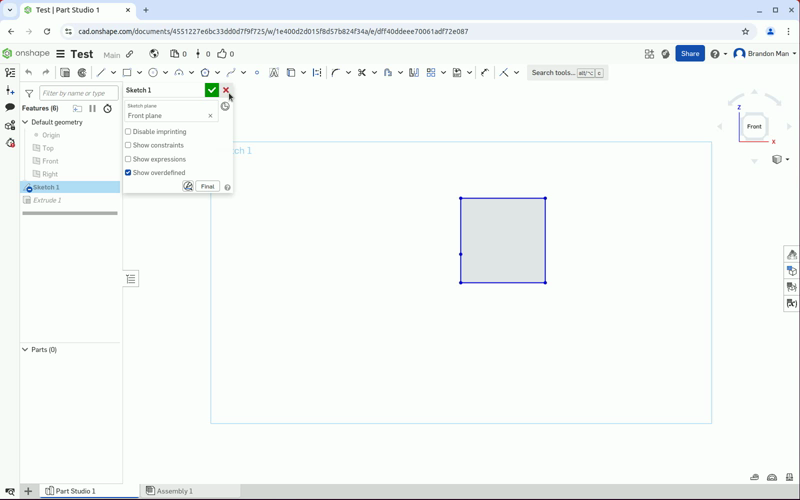
key(shift+s)
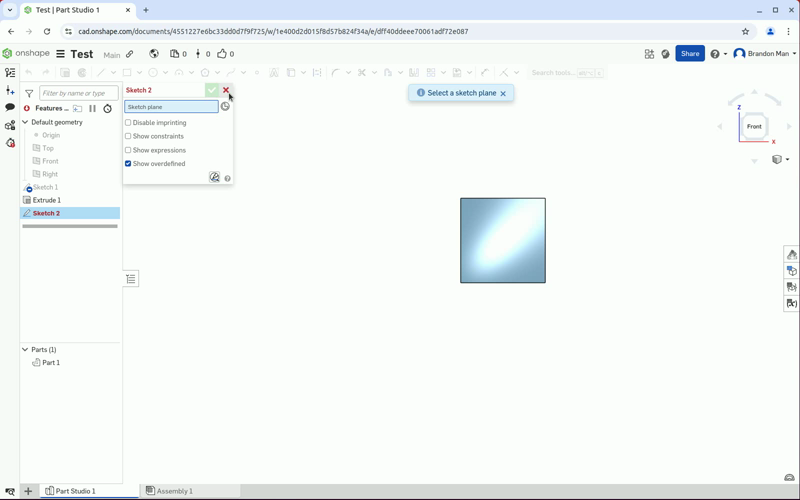
mouse_move(73, 163)
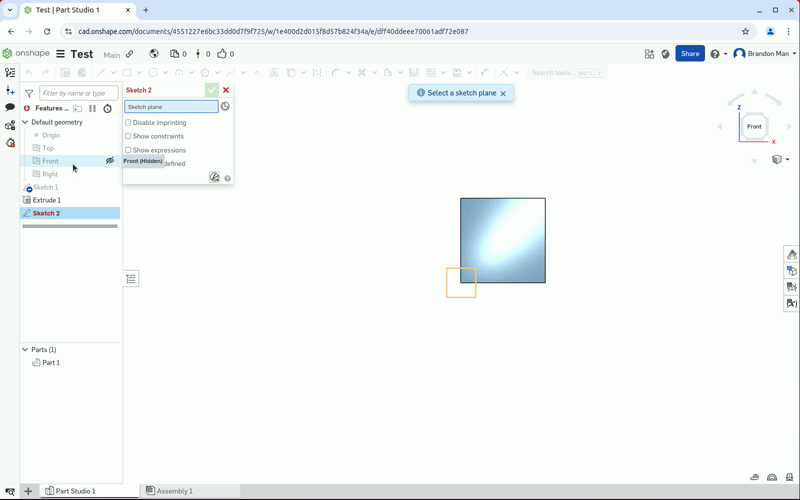
click(73, 163)
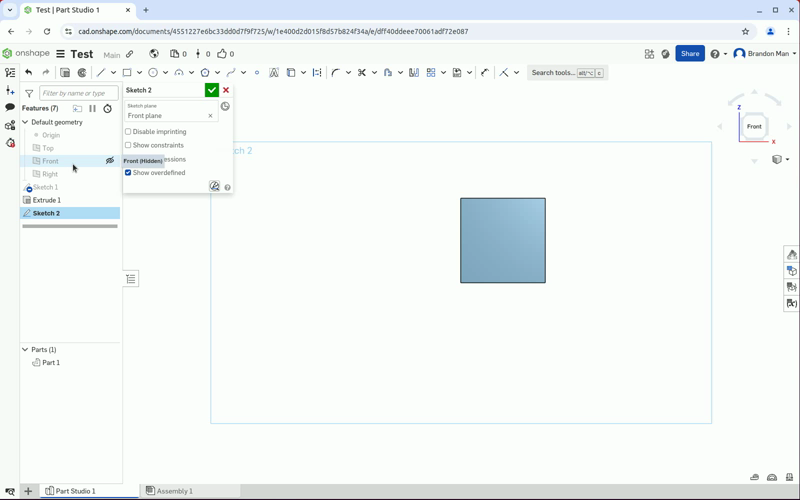
mouse_move(73, 352)
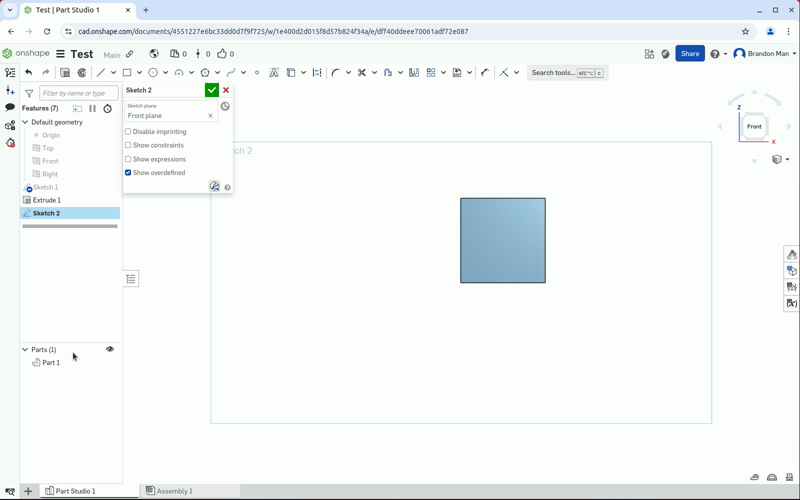
key(y)
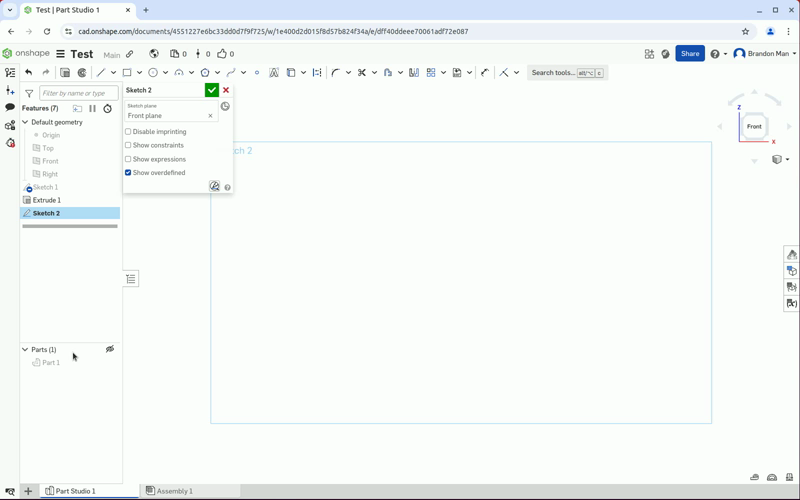
key(l)
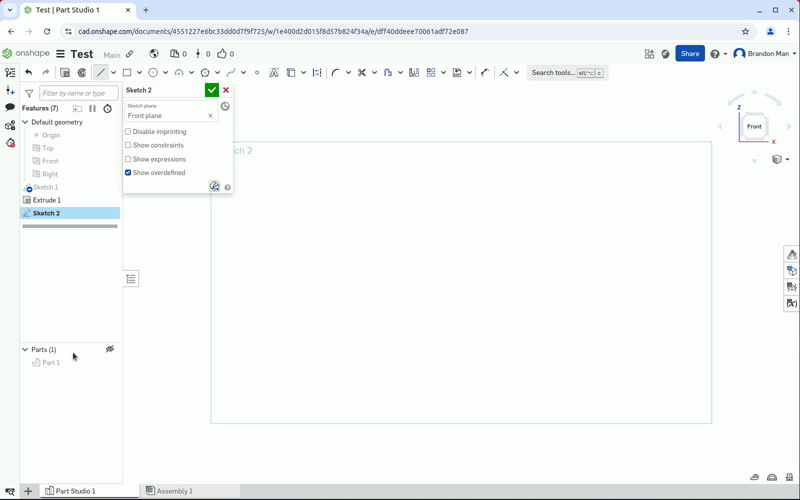
key_down(shift)
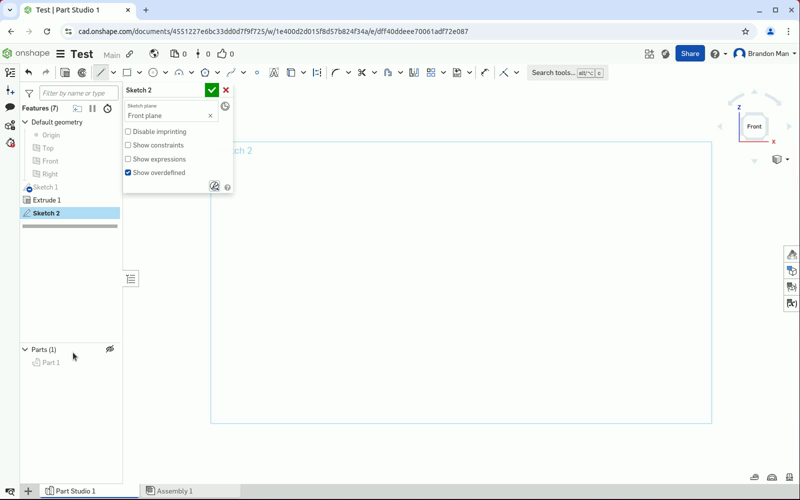
mouse_move(376, 311)
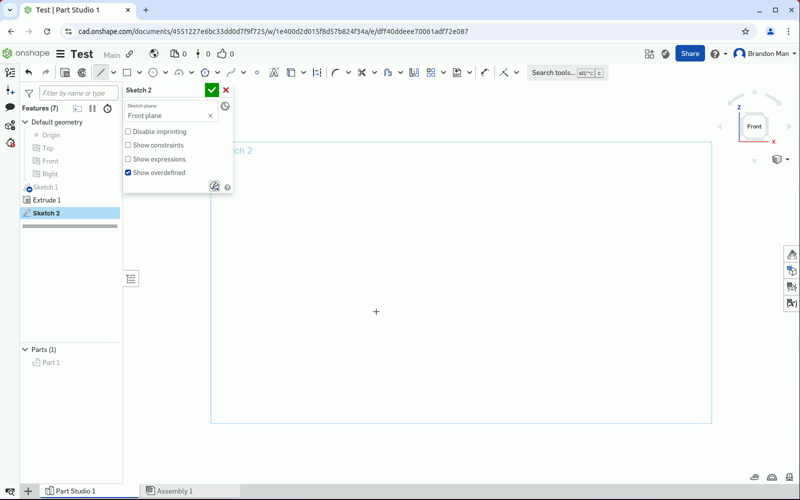
click(376, 311)
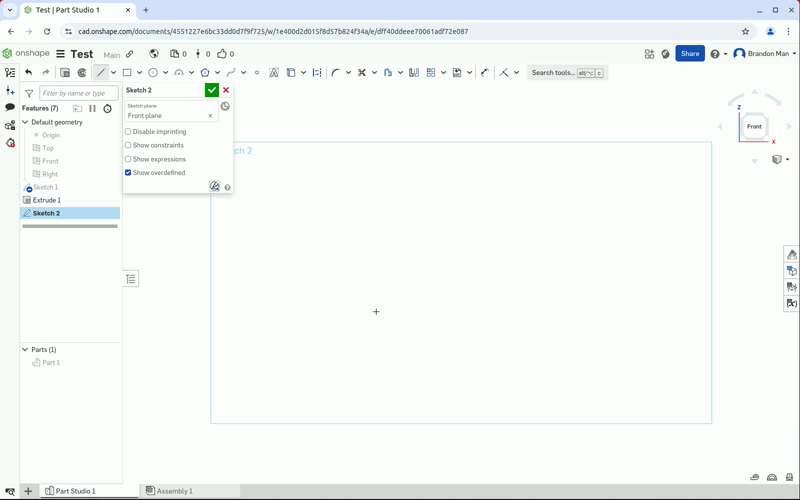
key_up(shift)
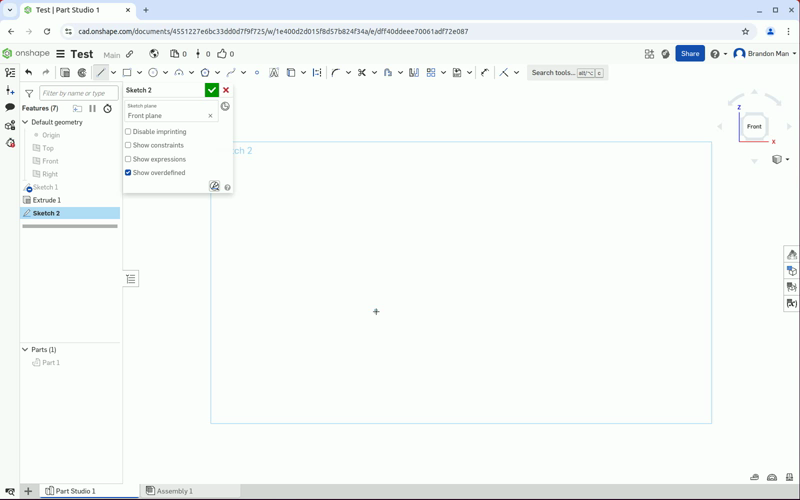
key_down(shift)
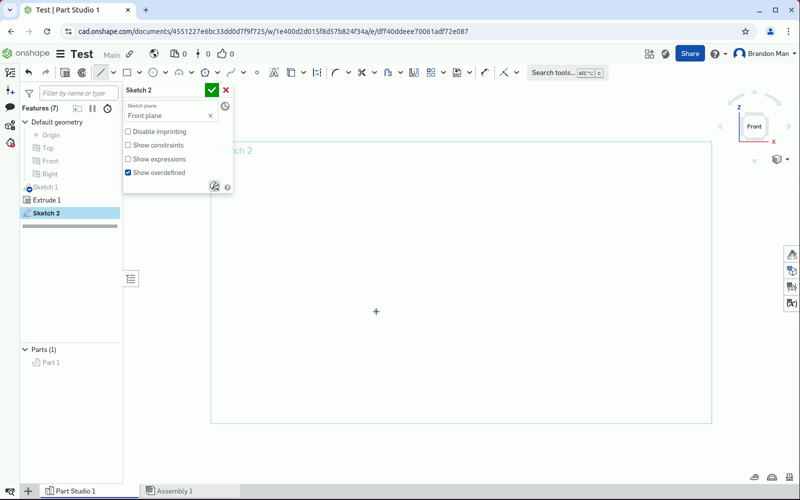
mouse_move(406, 311)
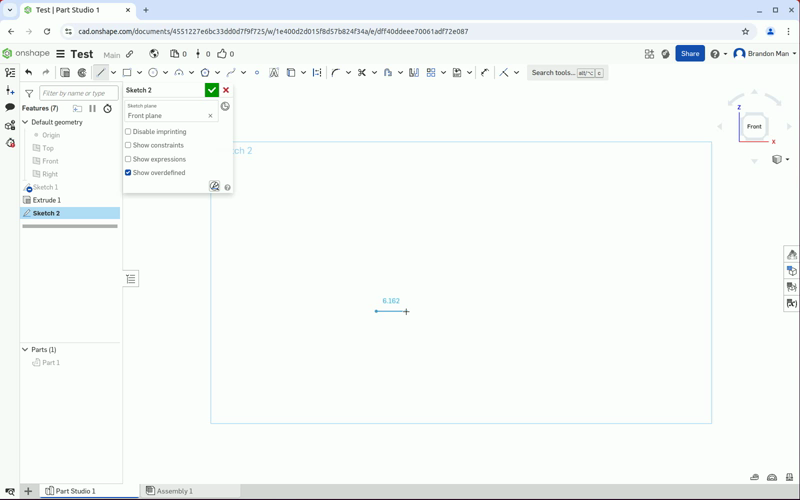
mouse_move(404, 311)
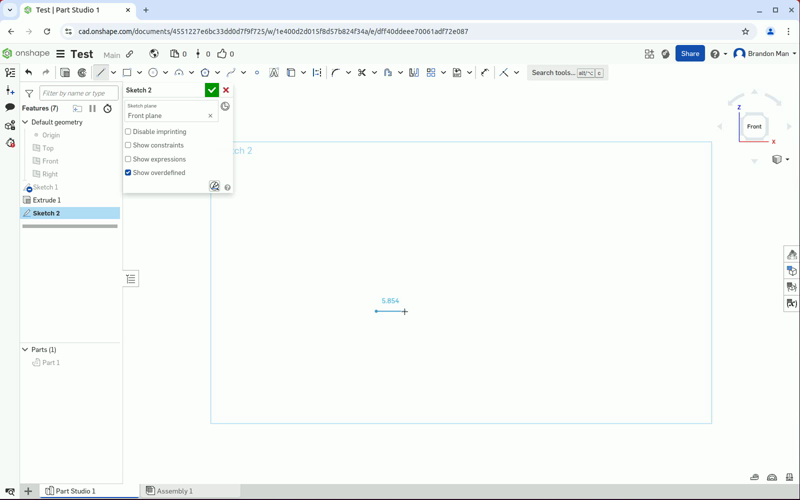
click(404, 311)
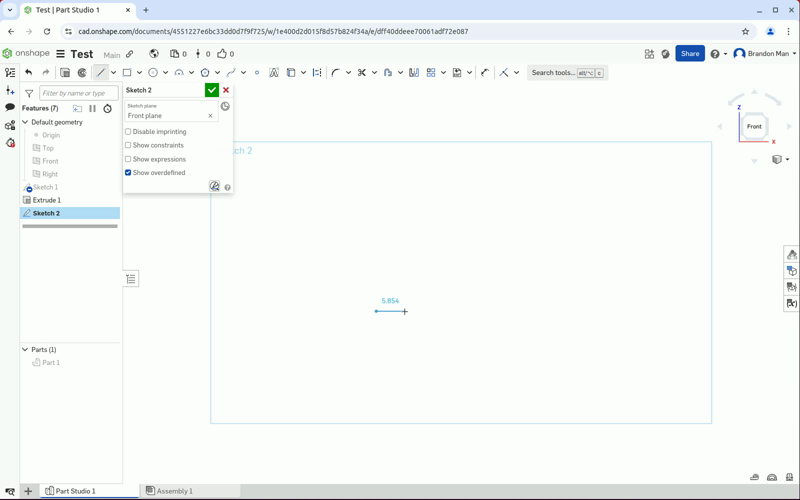
key_up(shift)
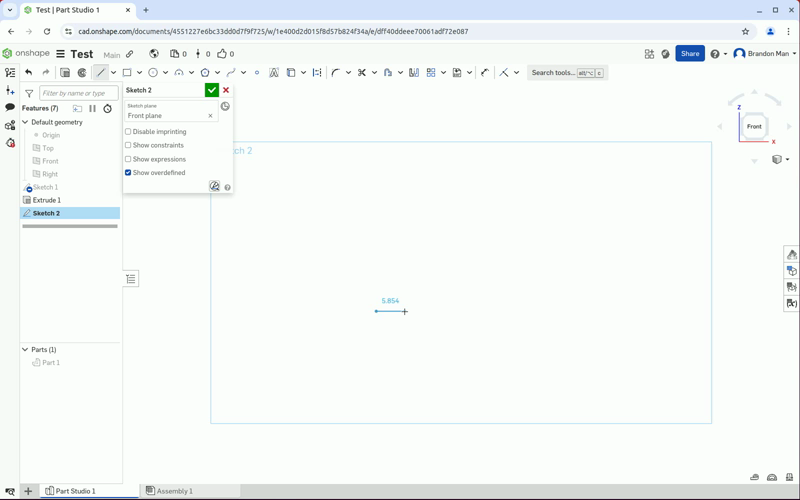
key_down(shift)
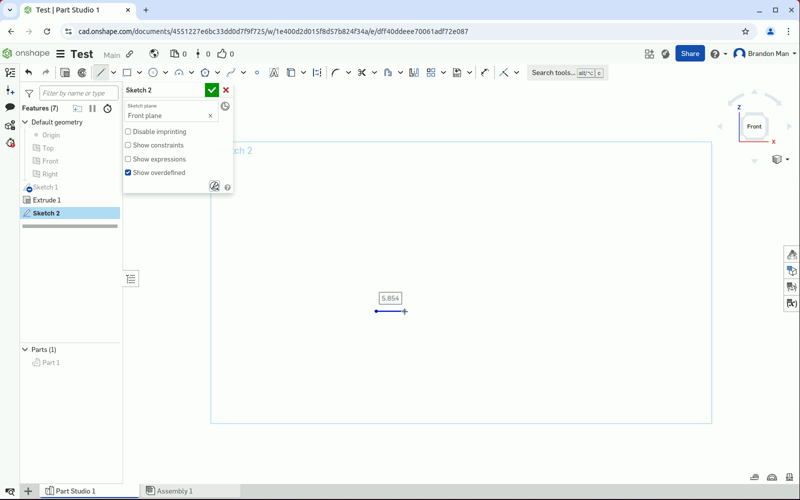
mouse_move(434, 311)
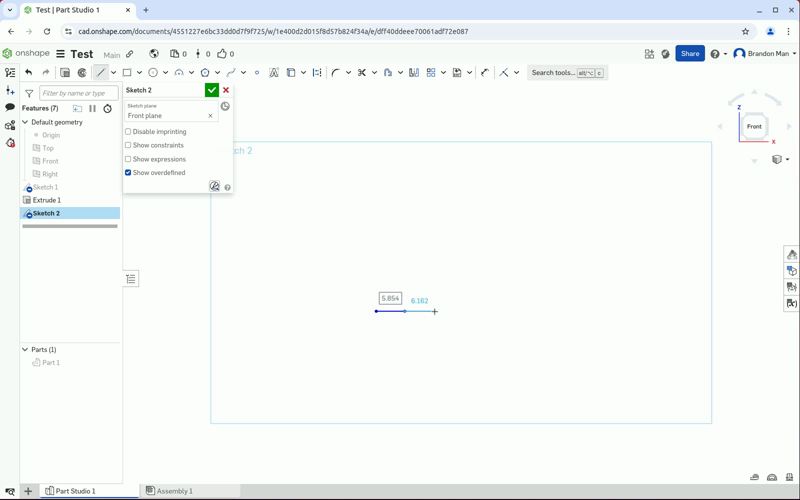
mouse_move(404, 282)
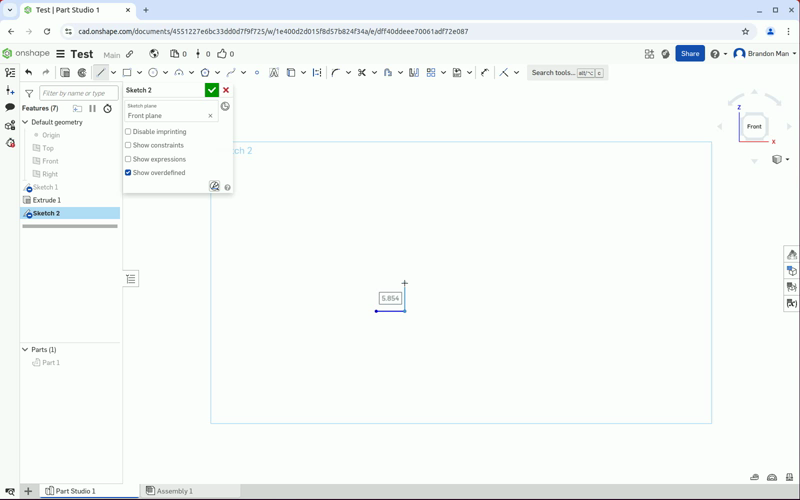
click(404, 282)
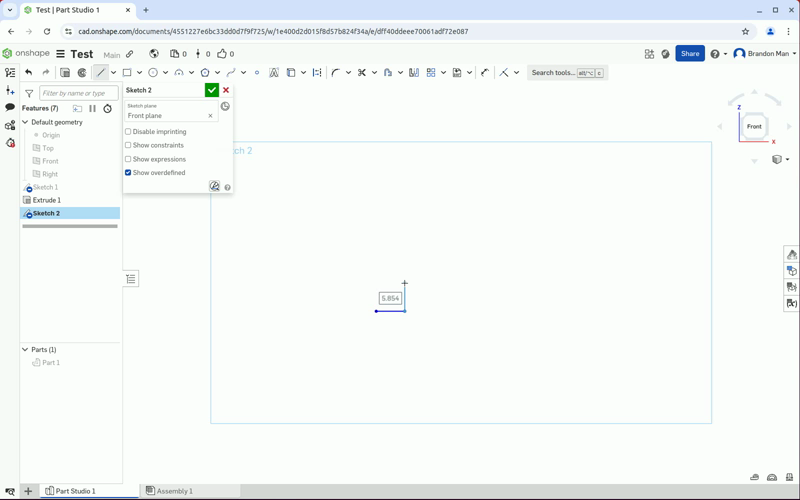
key_up(shift)
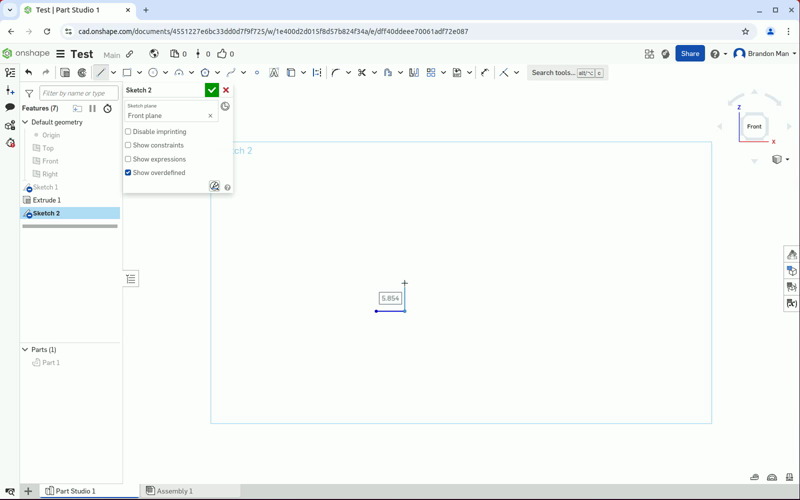
key_down(shift)
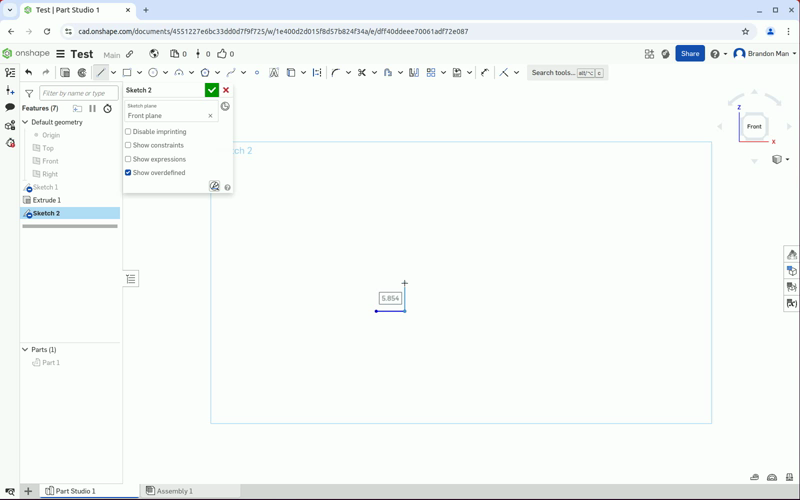
mouse_move(434, 282)
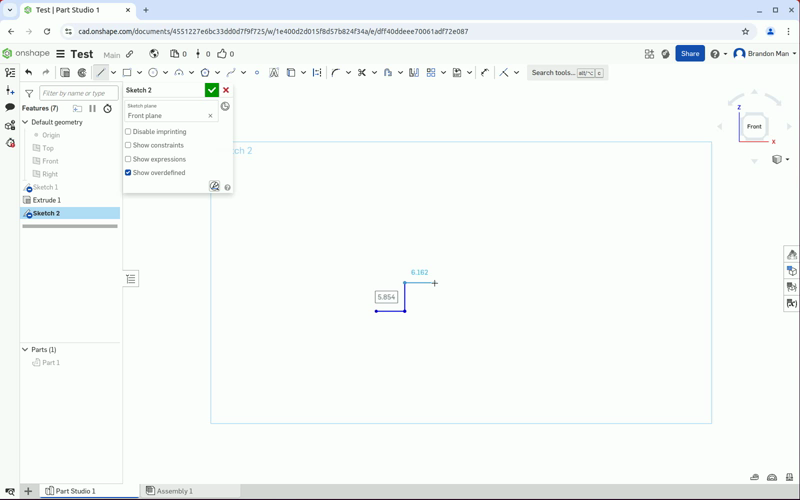
mouse_move(461, 282)
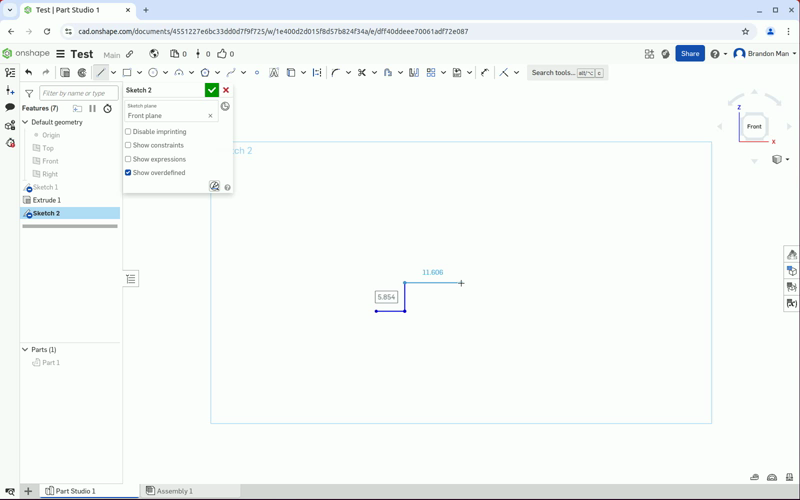
click(461, 282)
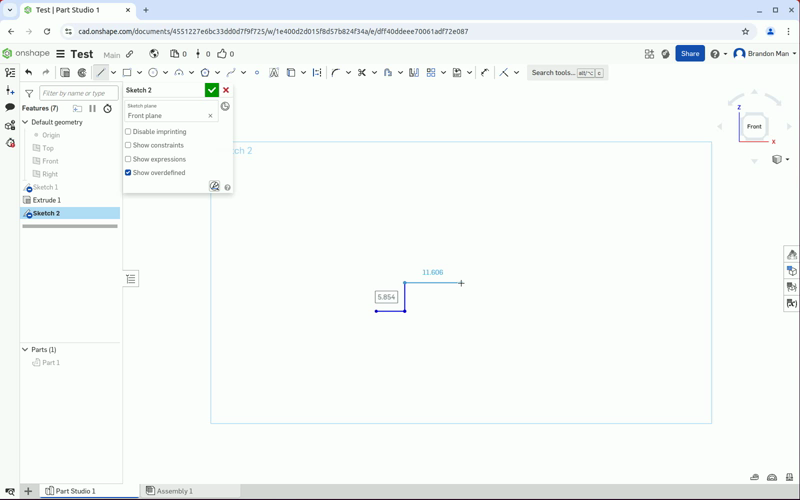
key_up(shift)
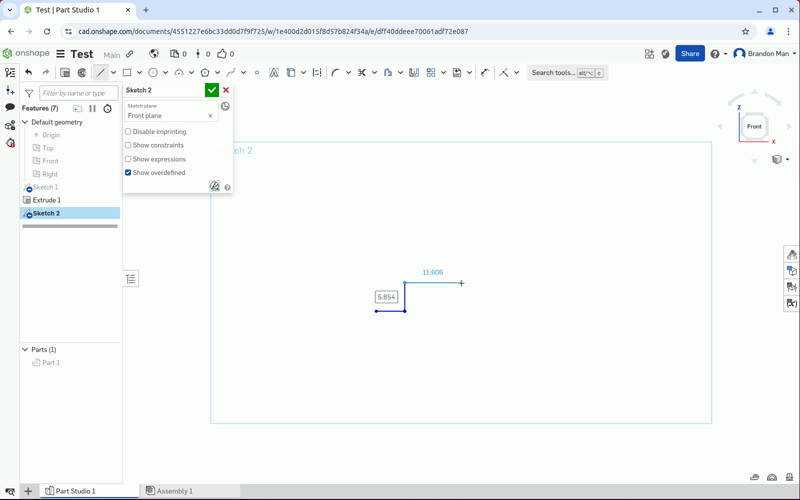
key_down(shift)
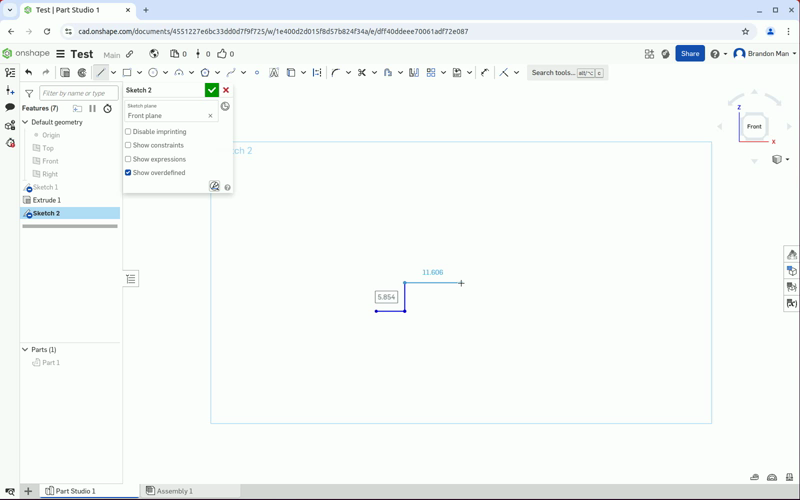
mouse_move(491, 282)
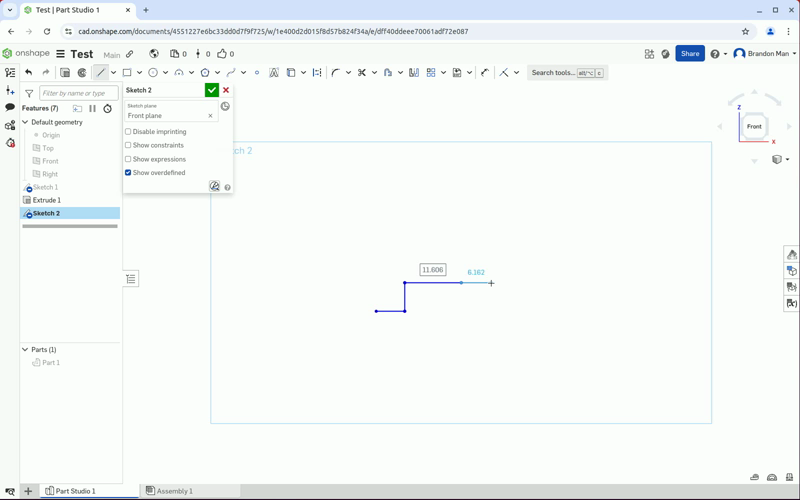
mouse_move(461, 255)
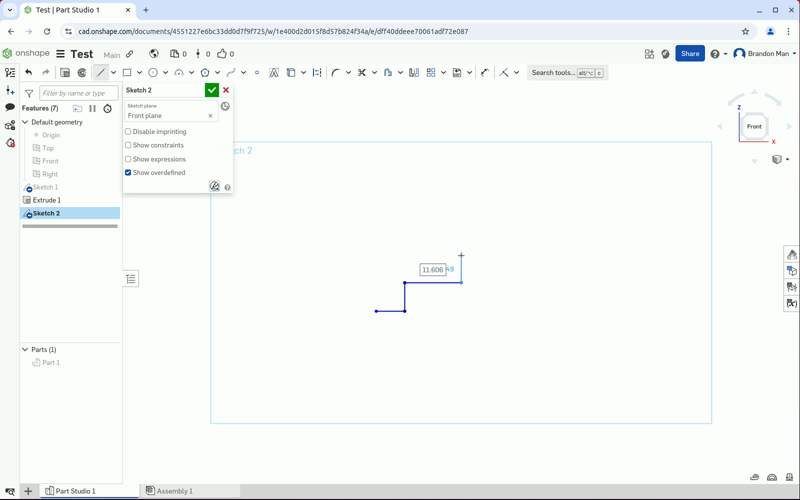
click(461, 255)
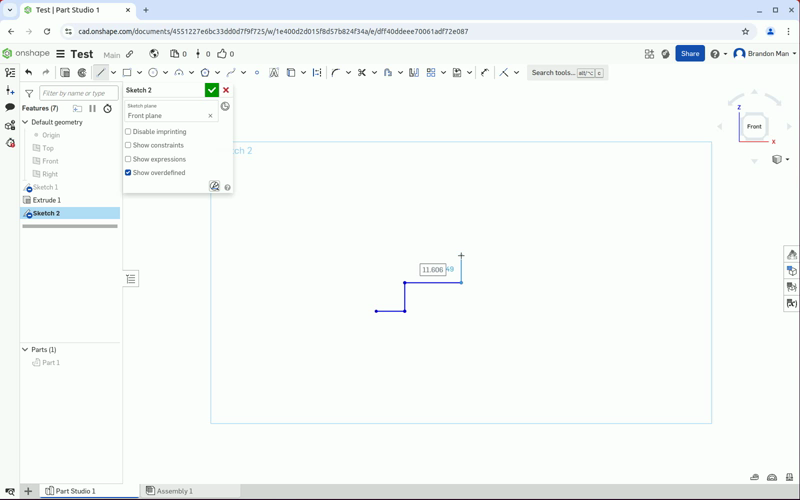
key_up(shift)
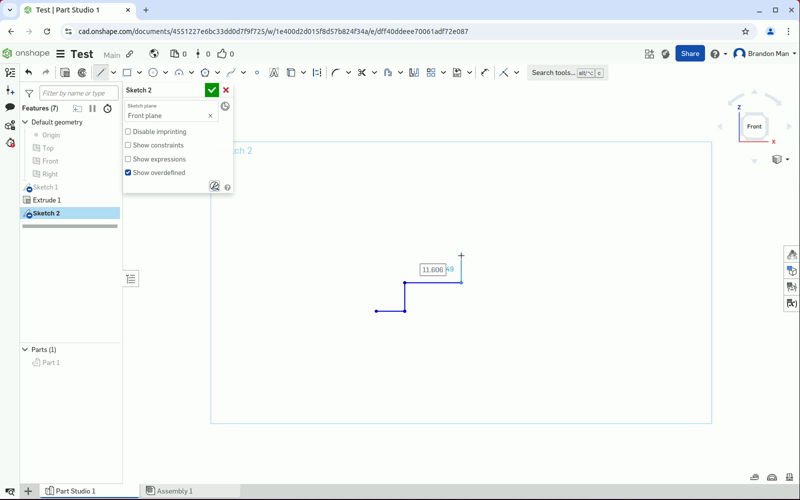
key_down(shift)
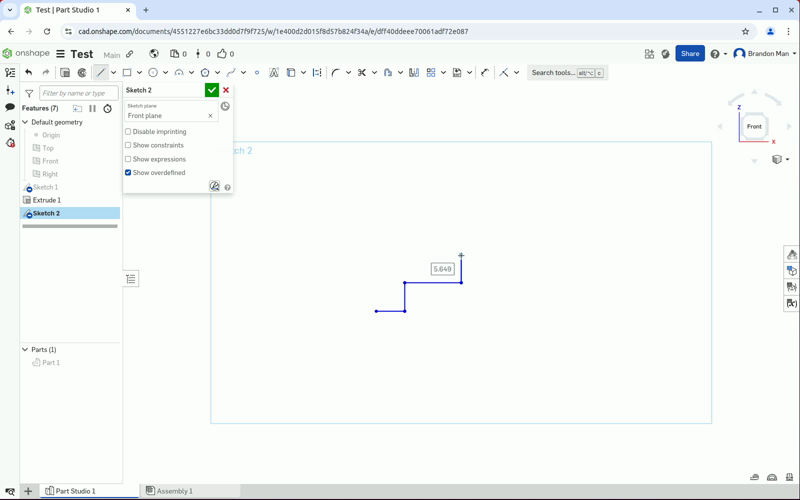
mouse_move(376, 255)
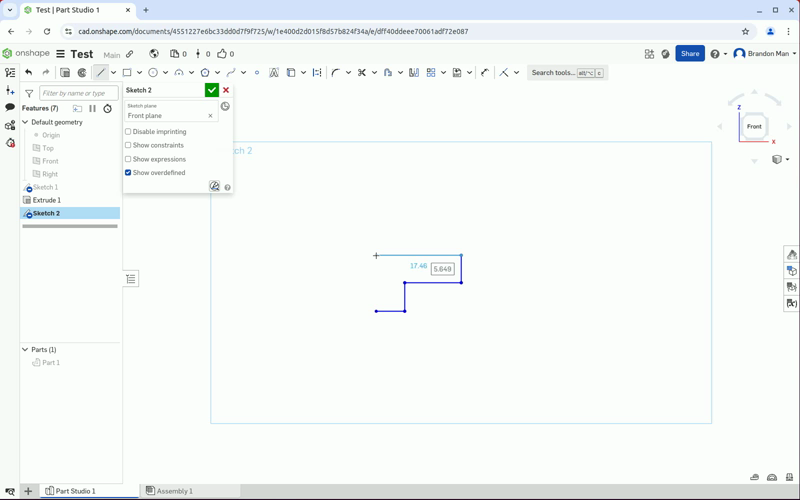
click(376, 255)
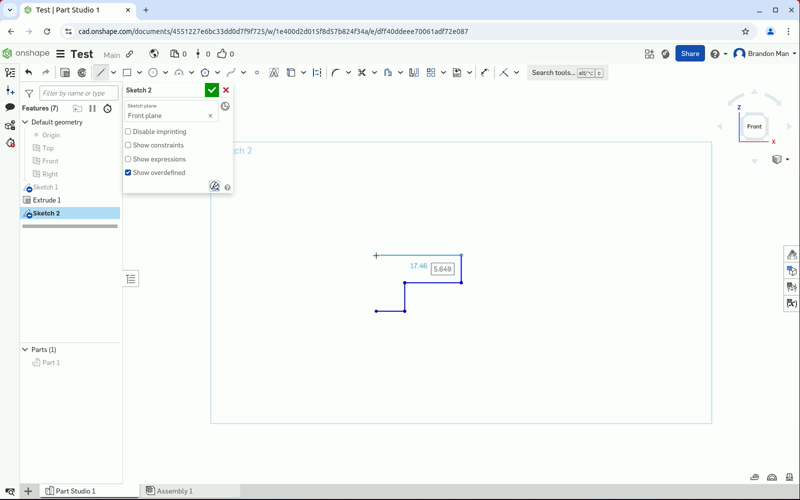
key_up(shift)
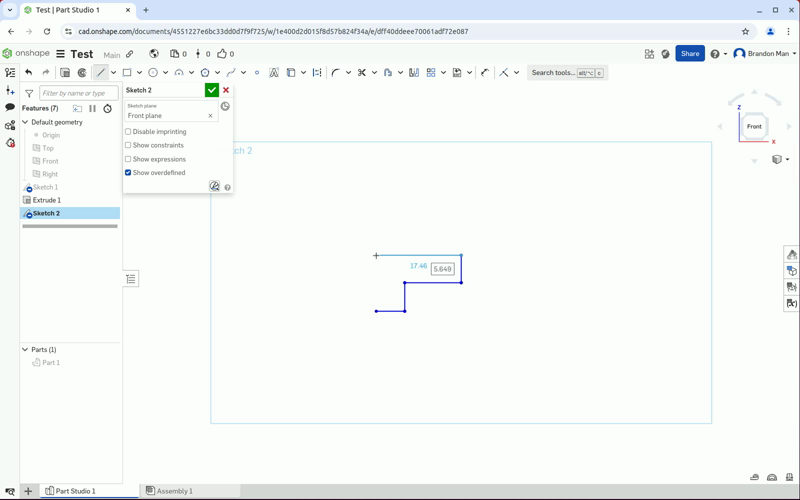
mouse_move(406, 255)
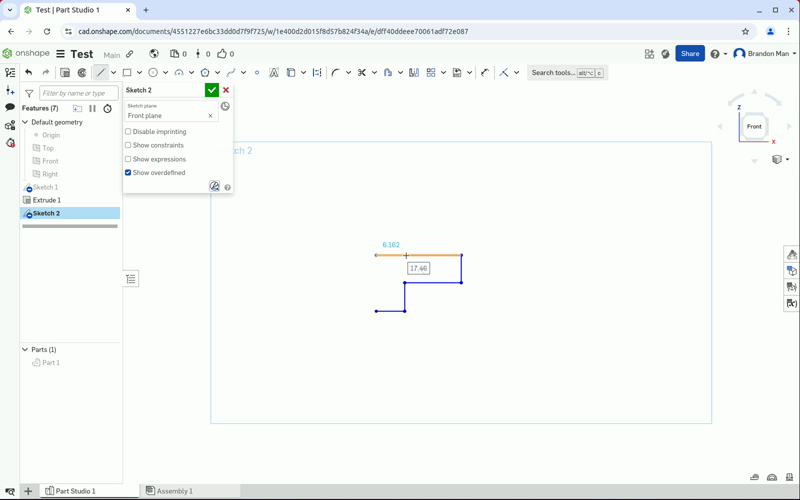
key_down(shift)
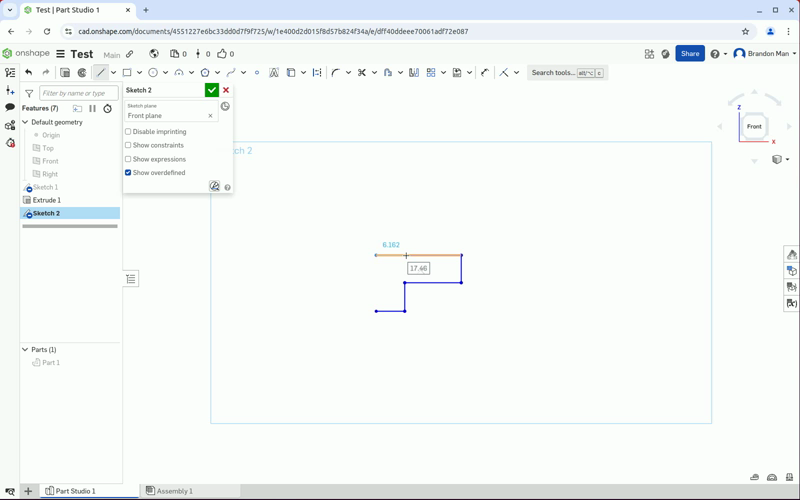
mouse_move(376, 311)
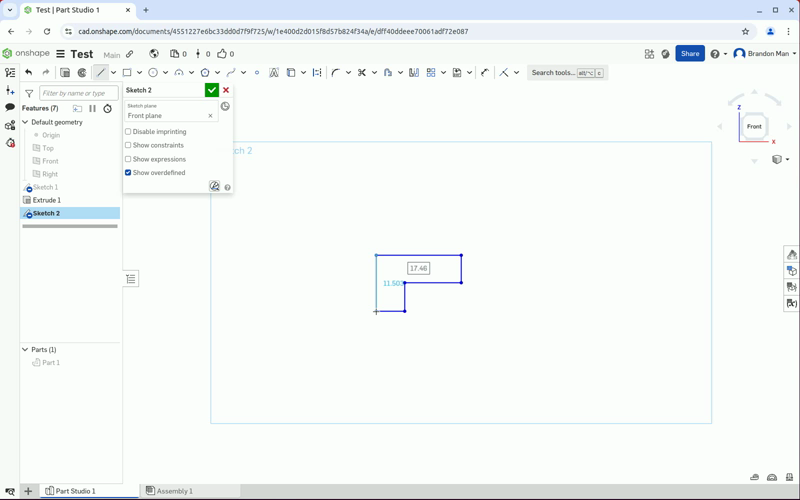
key_up(shift)
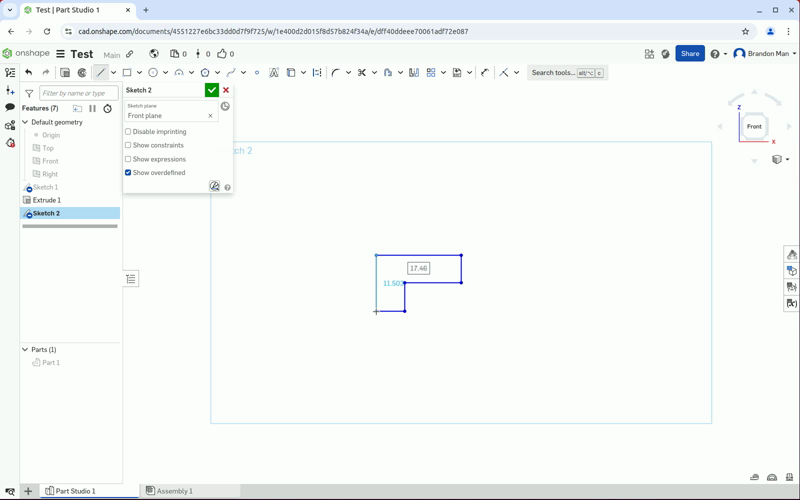
click(376, 311)
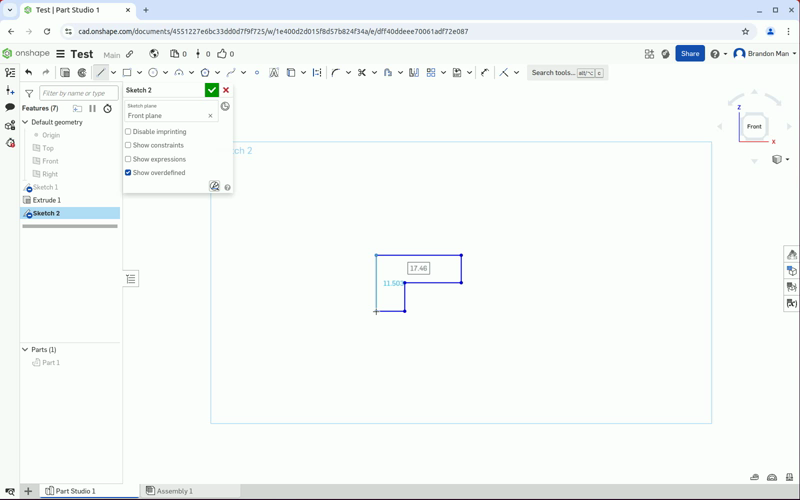
key(esc)
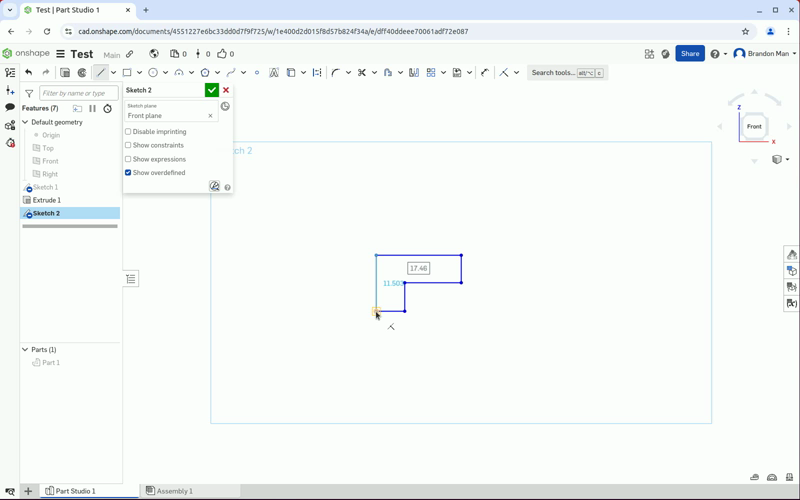
mouse_move(382, 276)
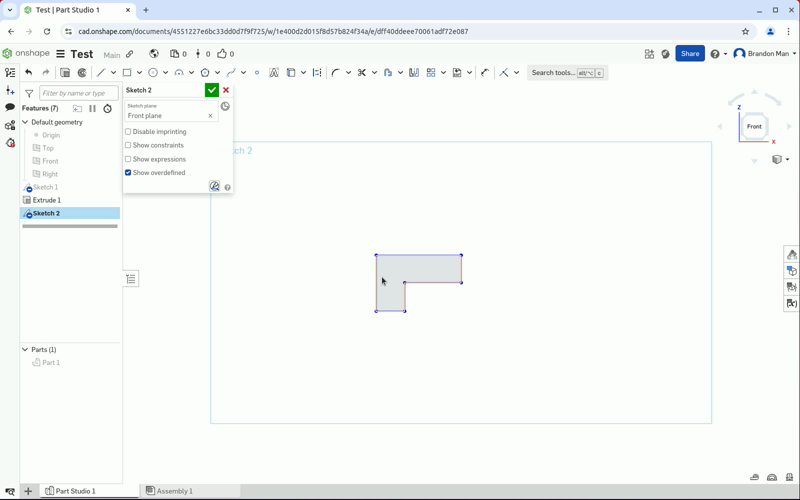
click(382, 276)
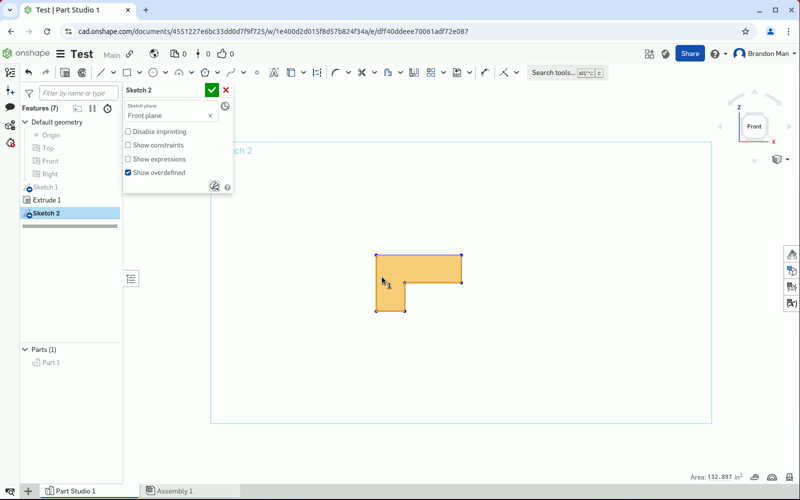
mouse_move(73, 352)
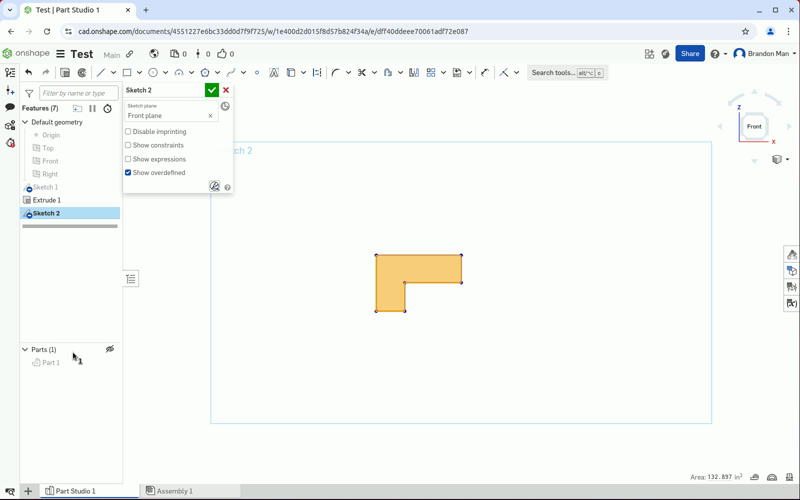
key(shift+y)
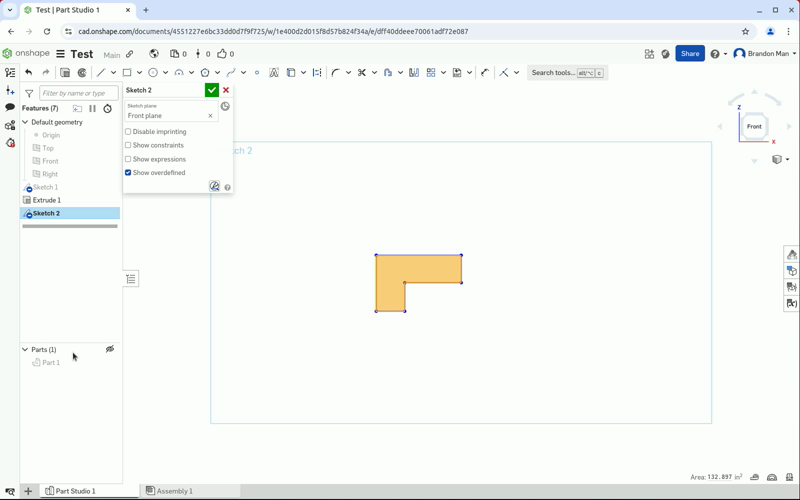
key(shift+e)
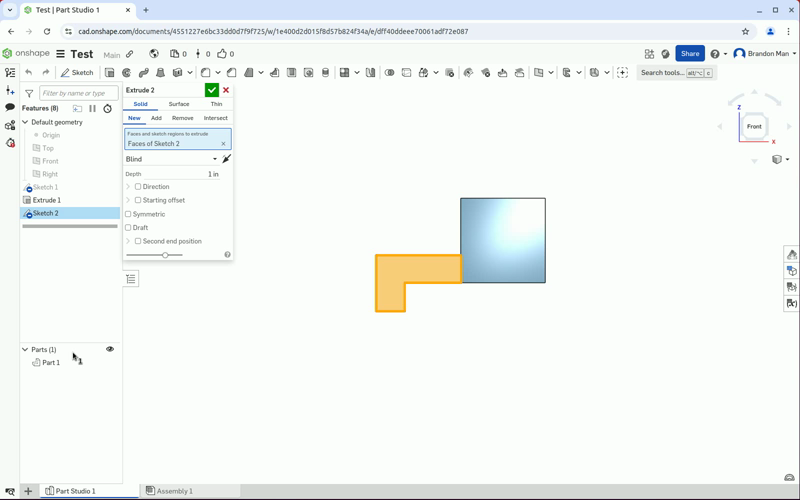
mouse_move(143, 106)
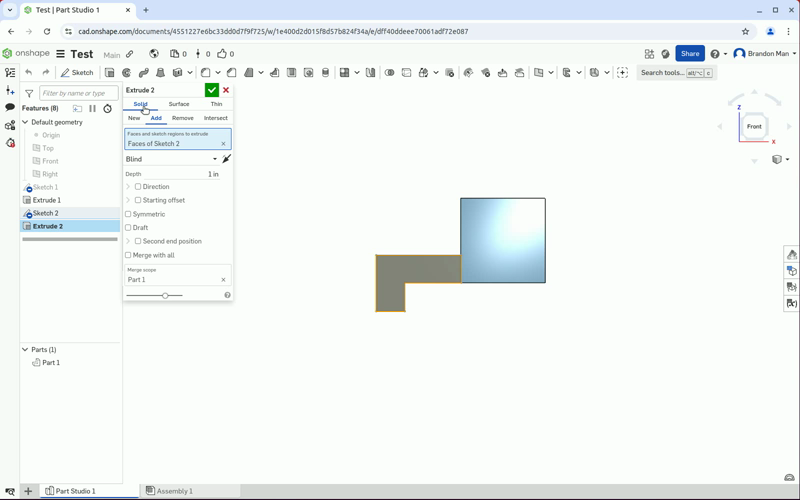
click(143, 106)
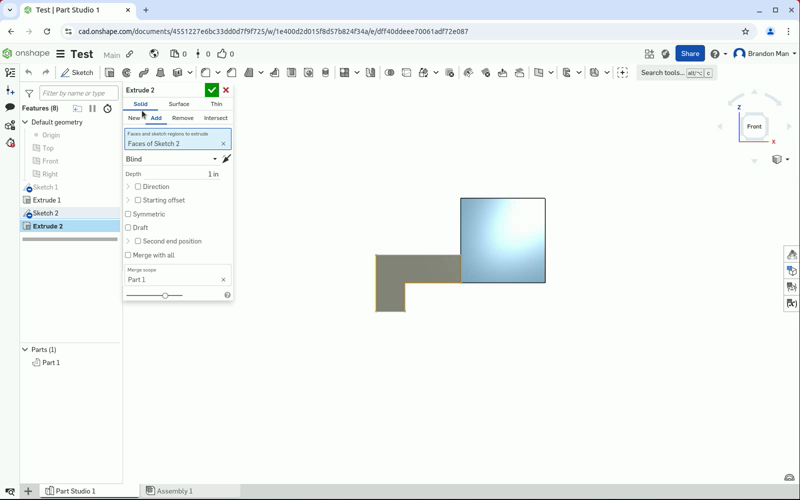
mouse_move(137, 120)
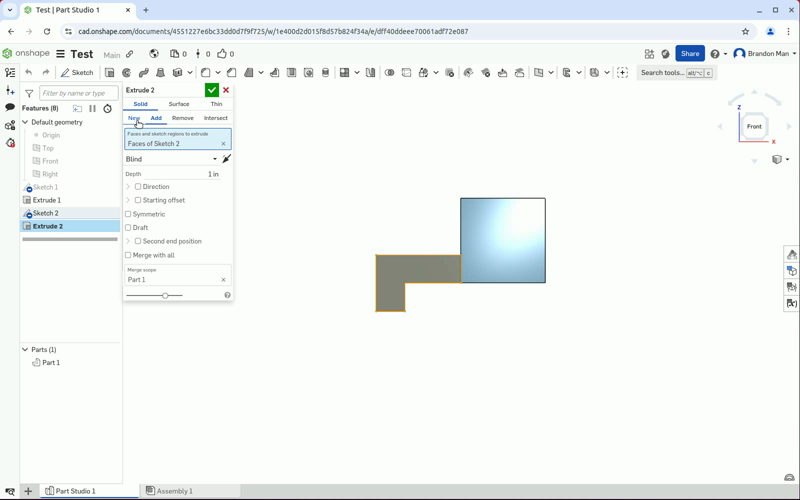
click(137, 120)
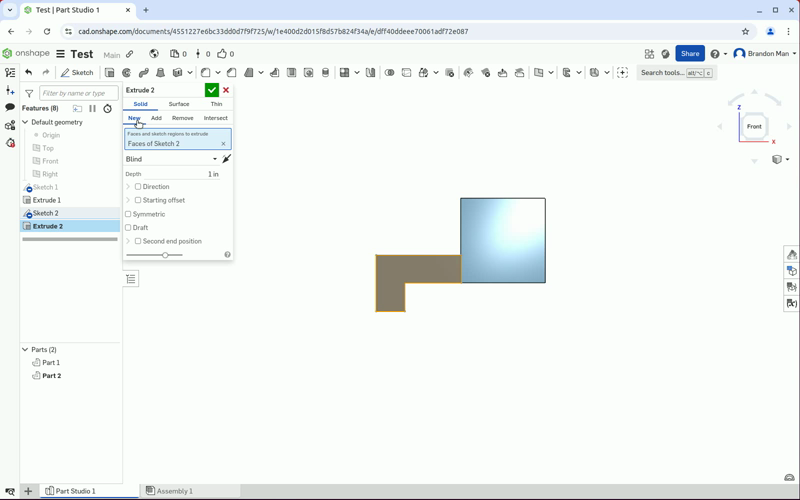
key(tab, 4)
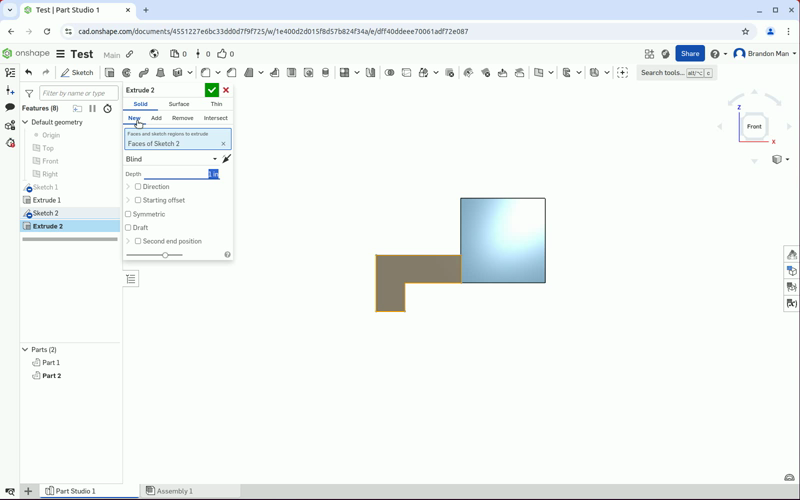
text(17.331)
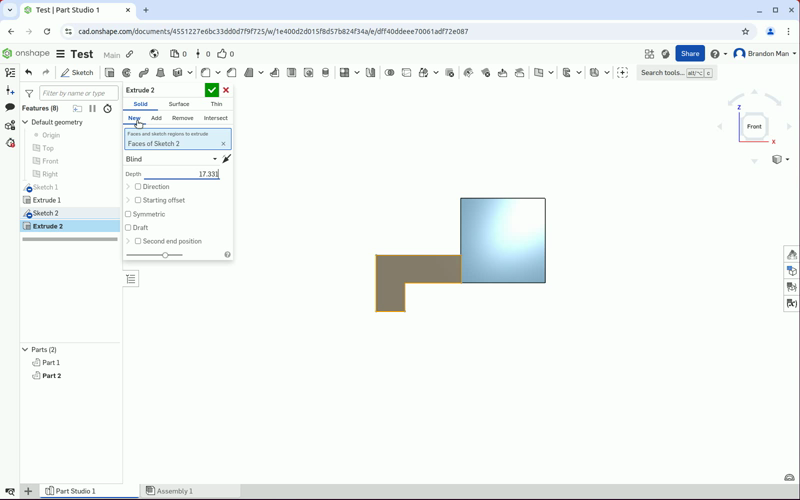
key(enter)
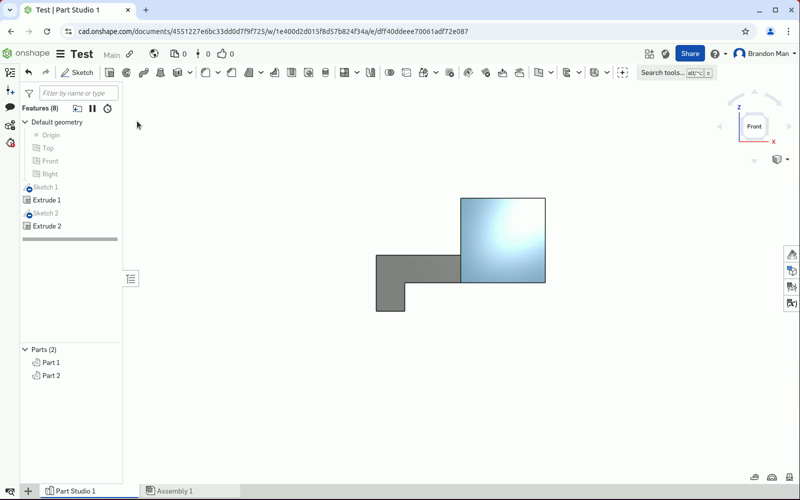
key(shift+h)
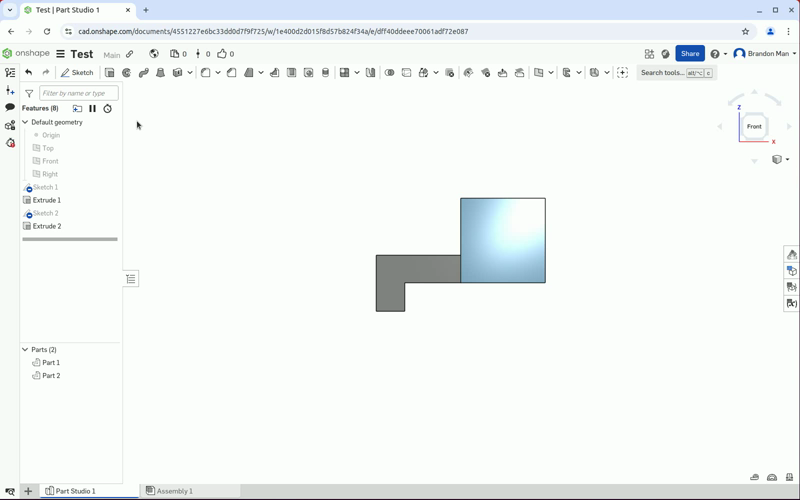
key(shift+h)
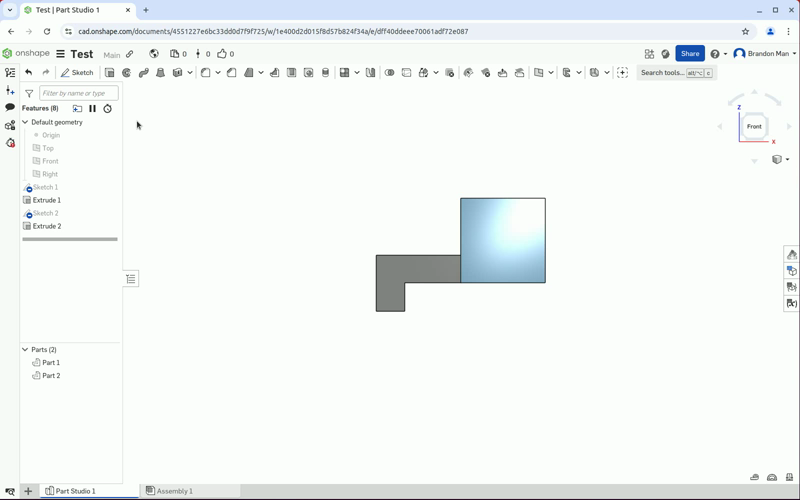
mouse_move(73, 189)
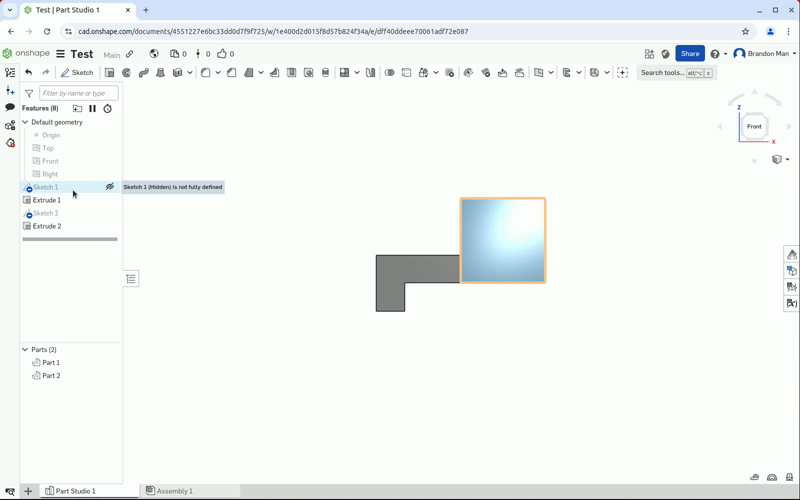
click(73, 189)
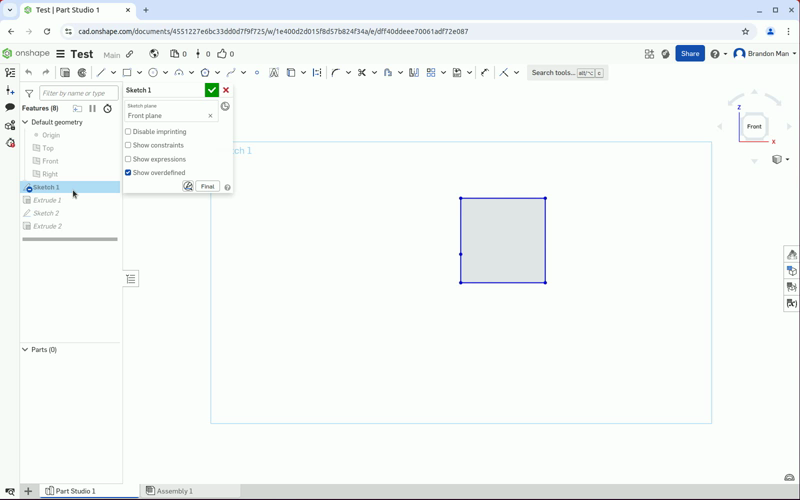
mouse_move(229, 92)
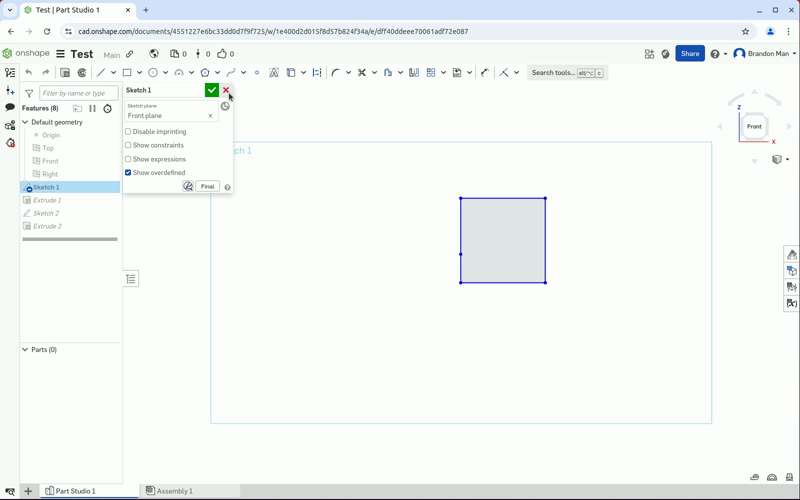
click(229, 92)
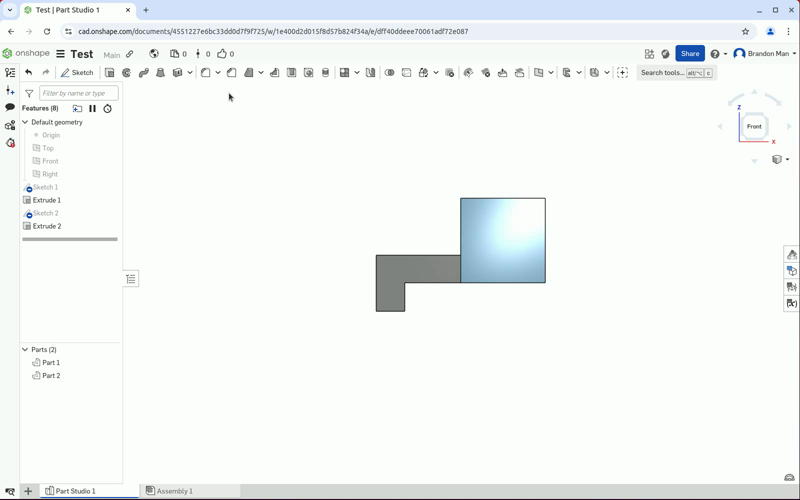
mouse_move(541, 75)
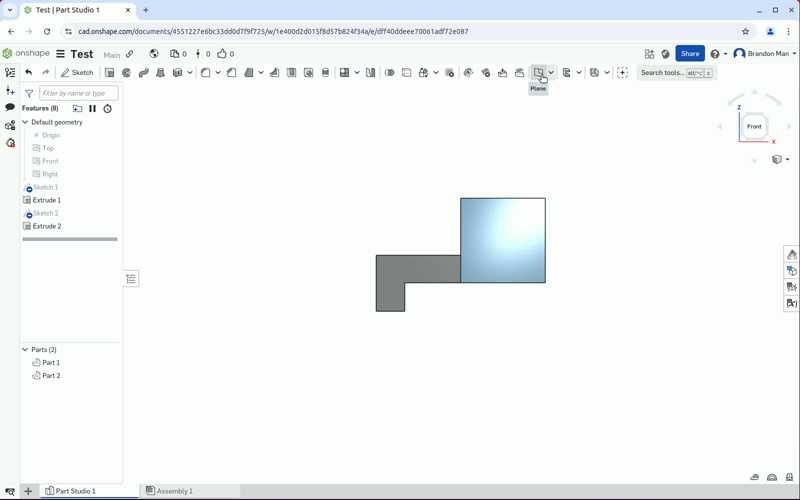
click(541, 75)
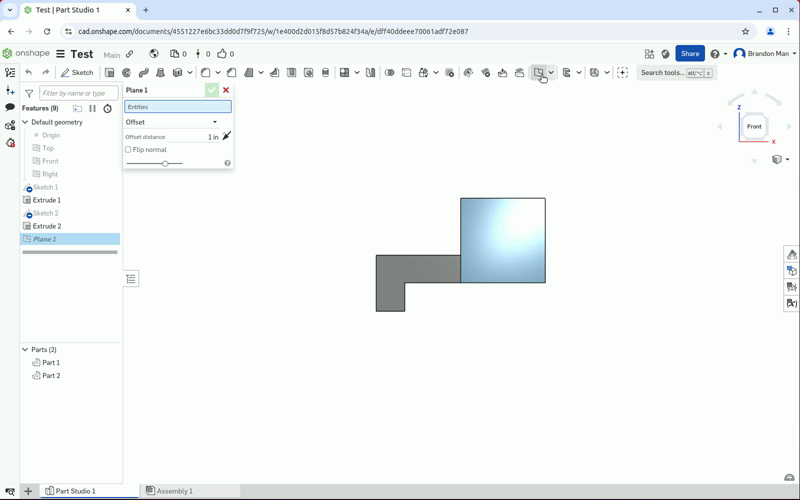
mouse_move(73, 163)
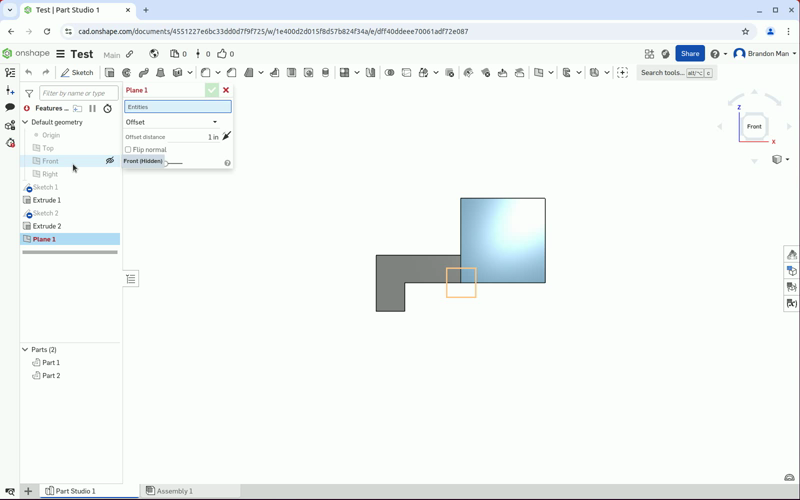
click(73, 163)
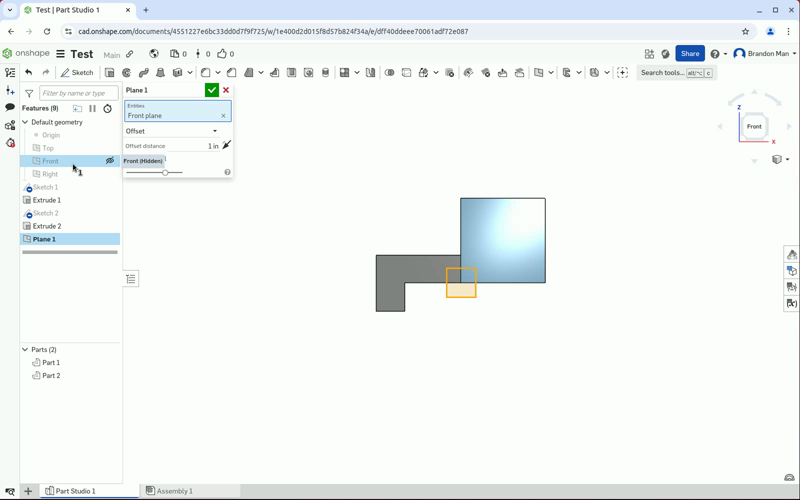
key(tab, 2)
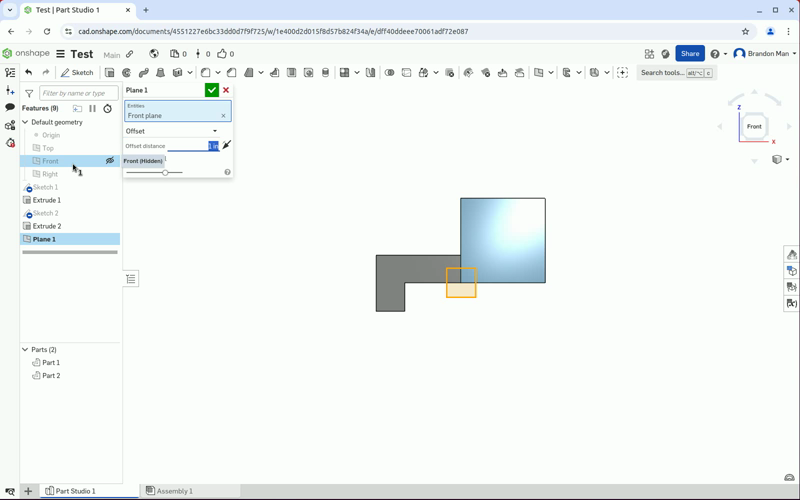
text(23.108)
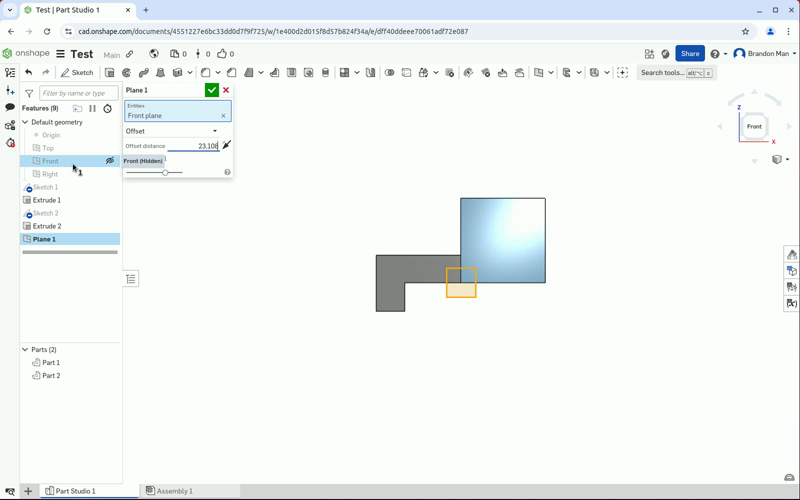
key(enter, 2)
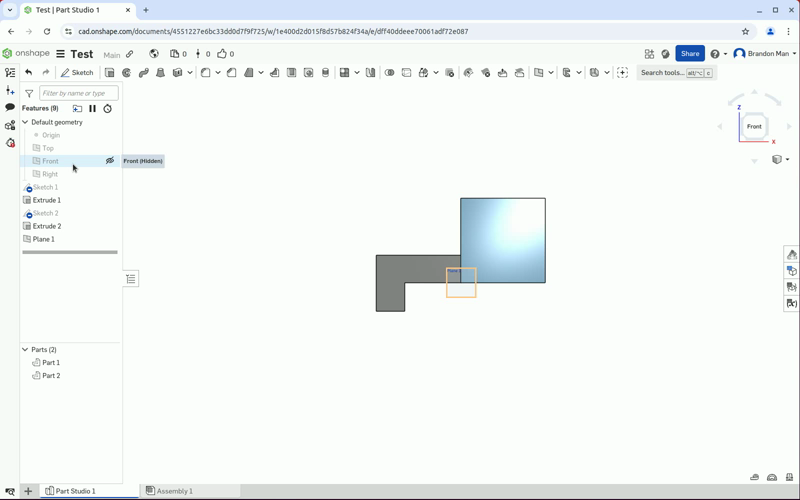
key(shift+s)
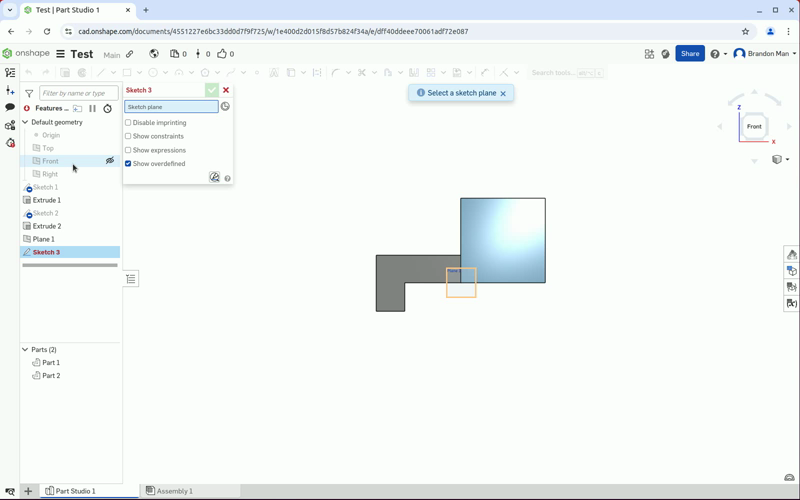
mouse_move(73, 241)
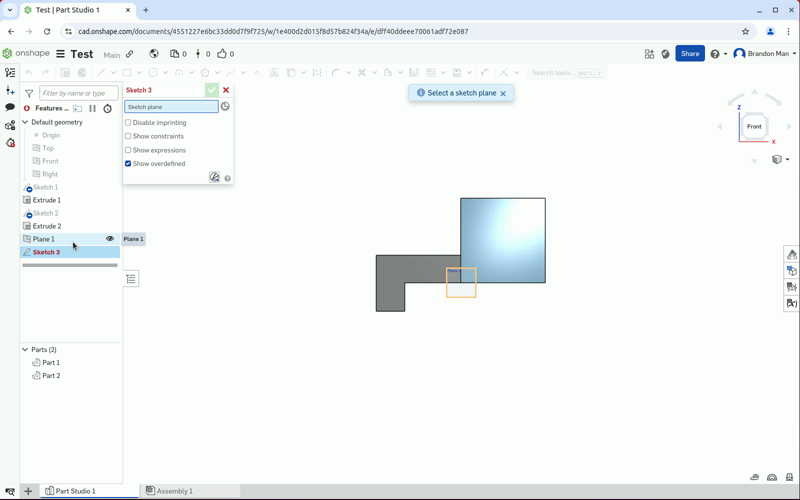
click(73, 241)
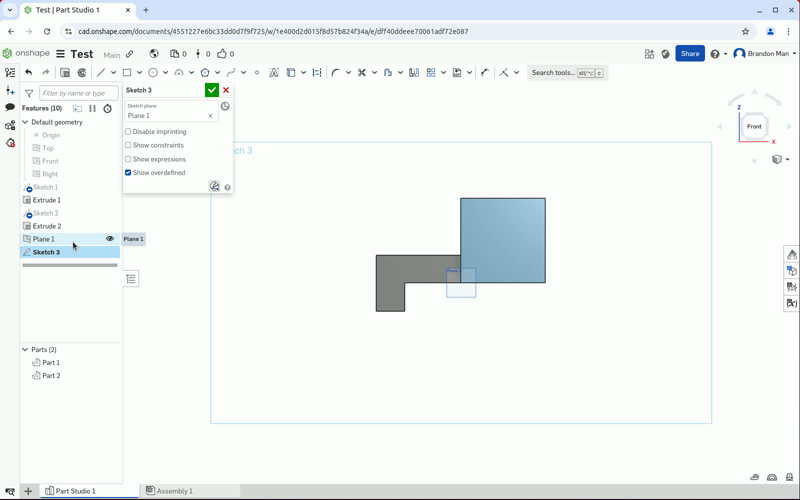
mouse_move(73, 352)
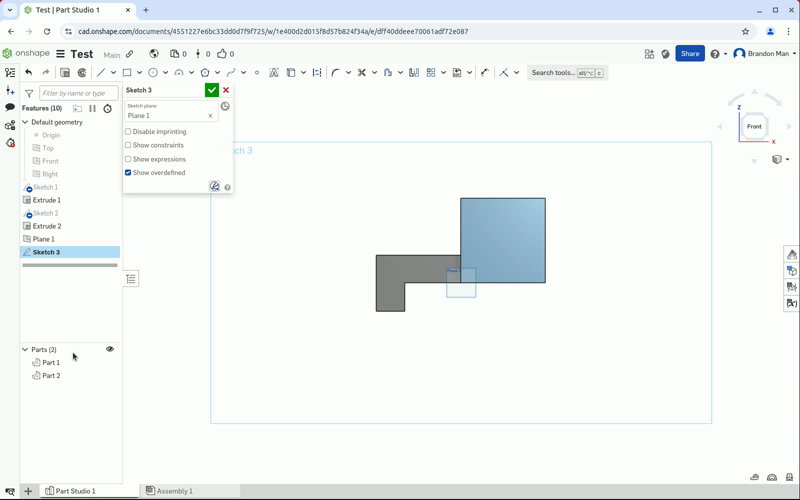
key(y)
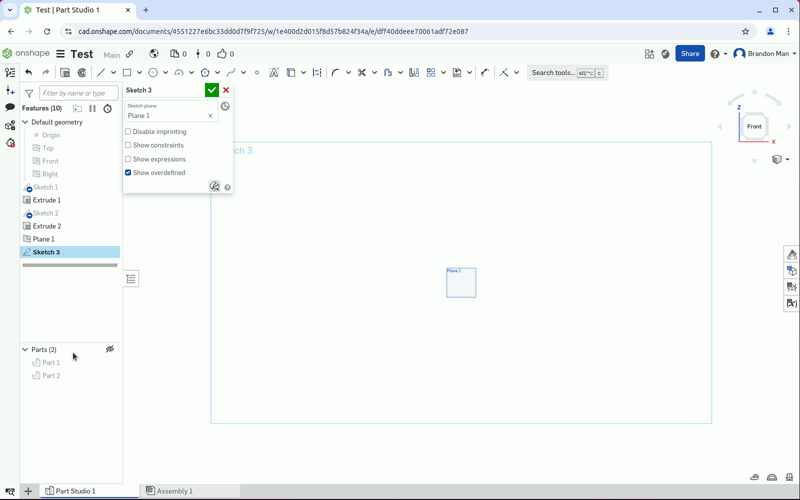
key(l)
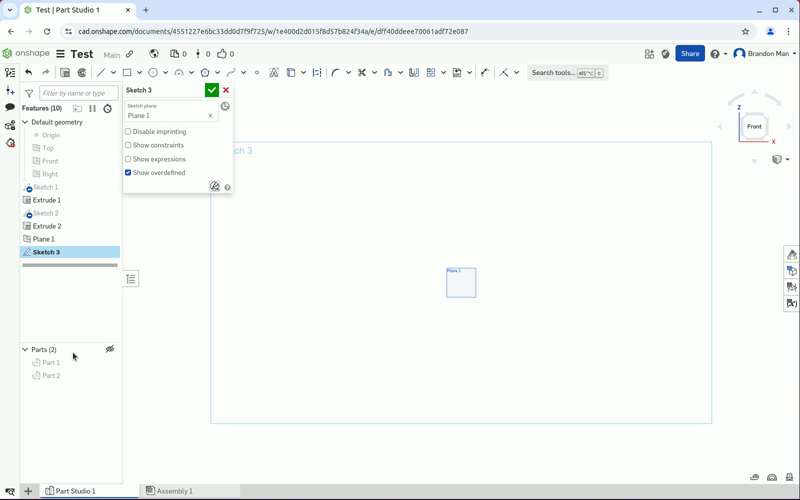
key_down(shift)
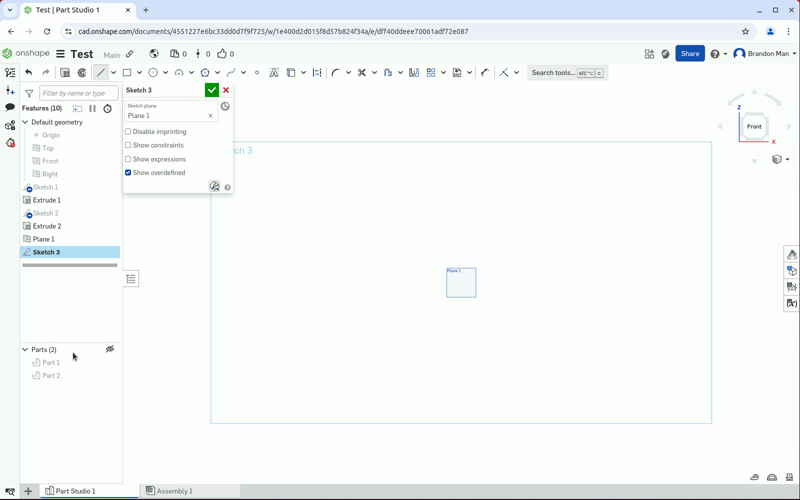
mouse_move(460, 226)
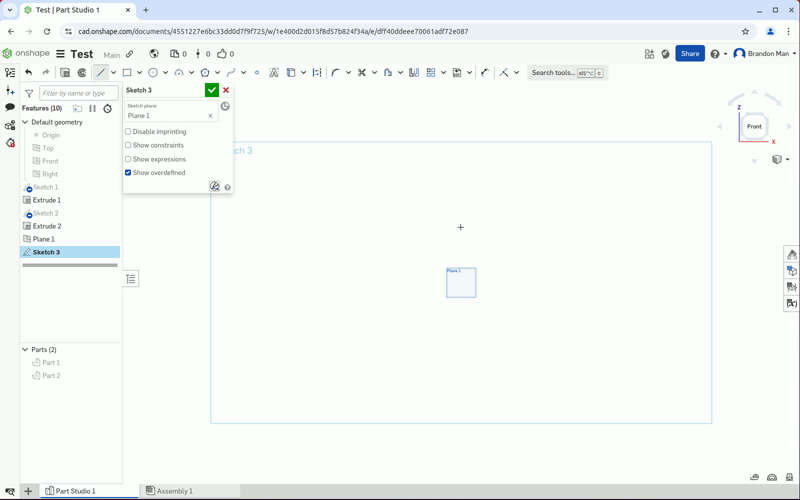
click(460, 226)
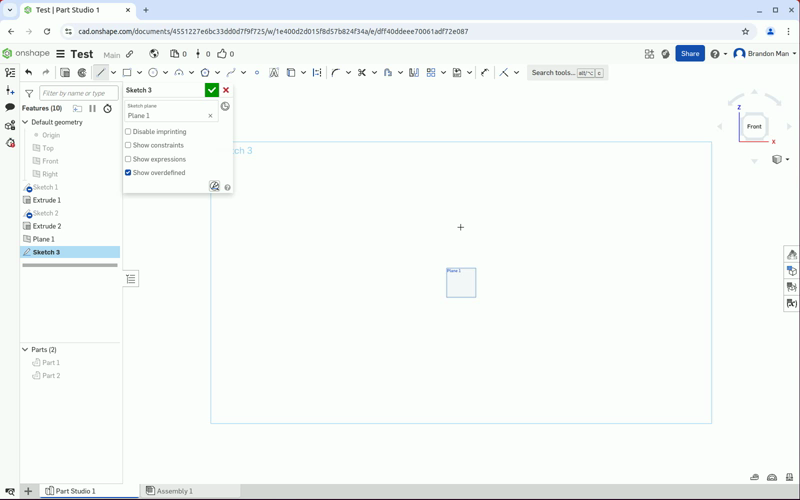
key_up(shift)
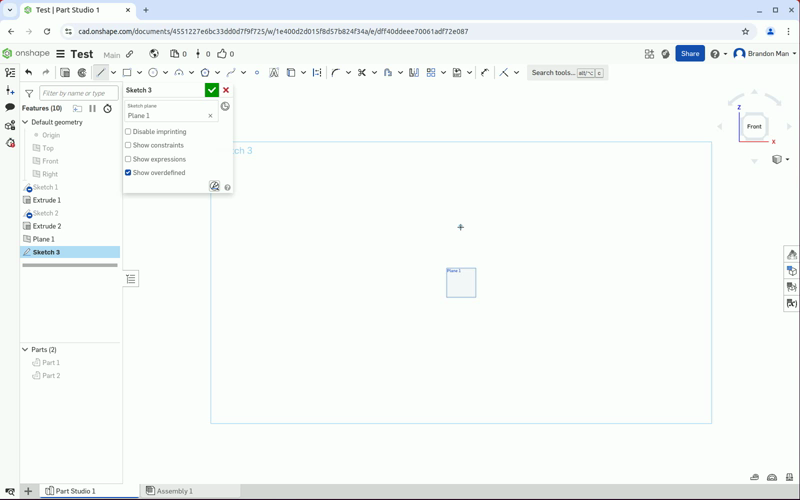
key_down(shift)
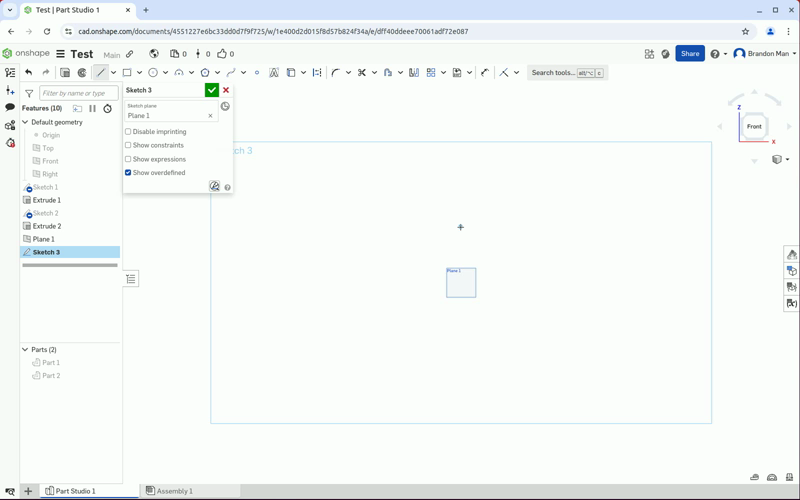
mouse_move(545, 226)
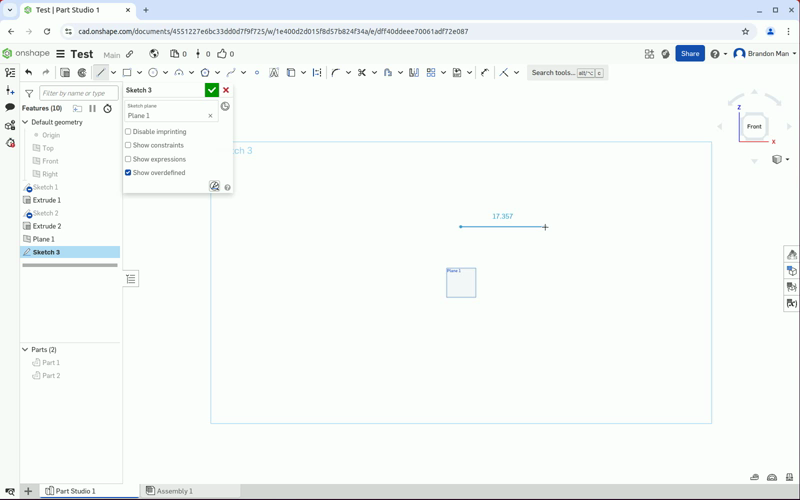
click(545, 226)
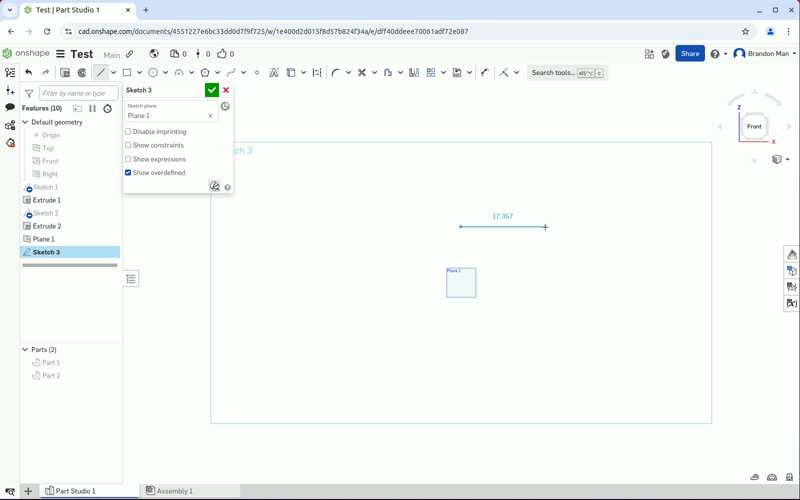
key_up(shift)
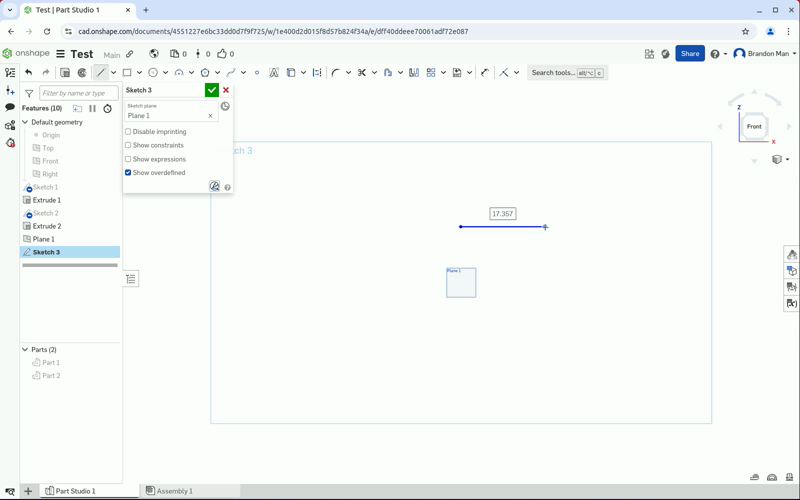
key_down(shift)
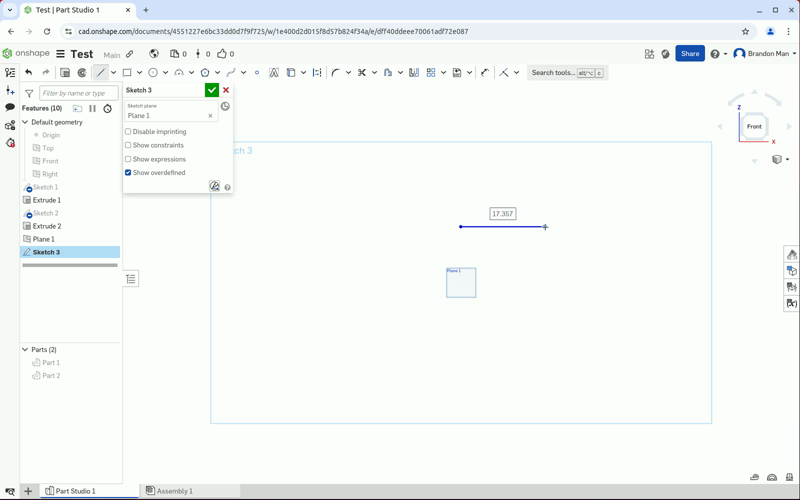
mouse_move(575, 226)
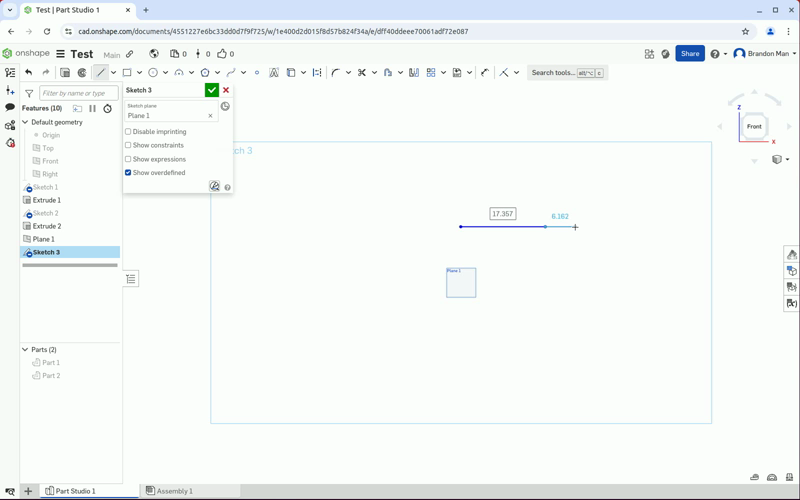
mouse_move(545, 198)
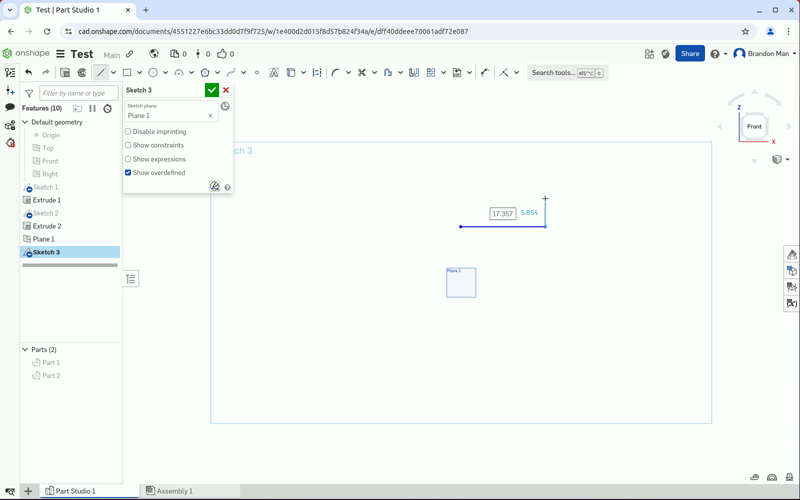
click(545, 198)
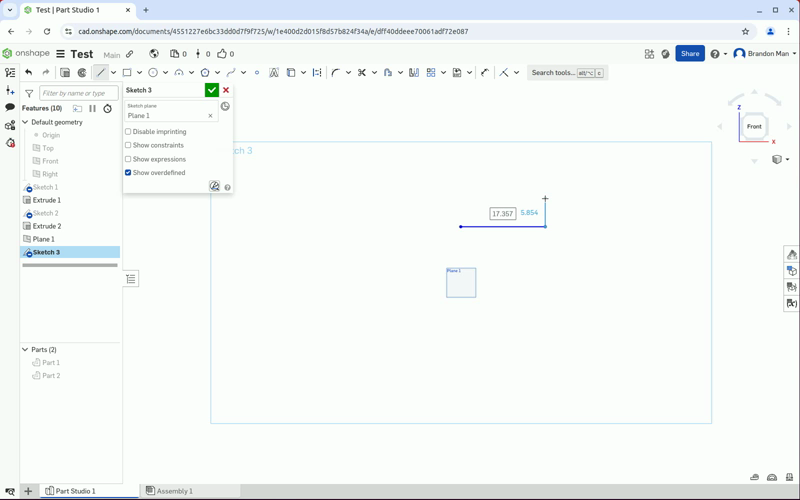
key_up(shift)
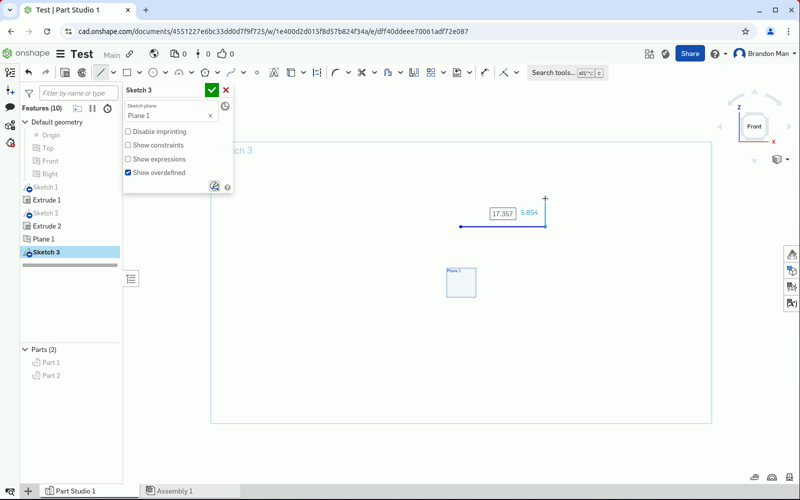
key_down(shift)
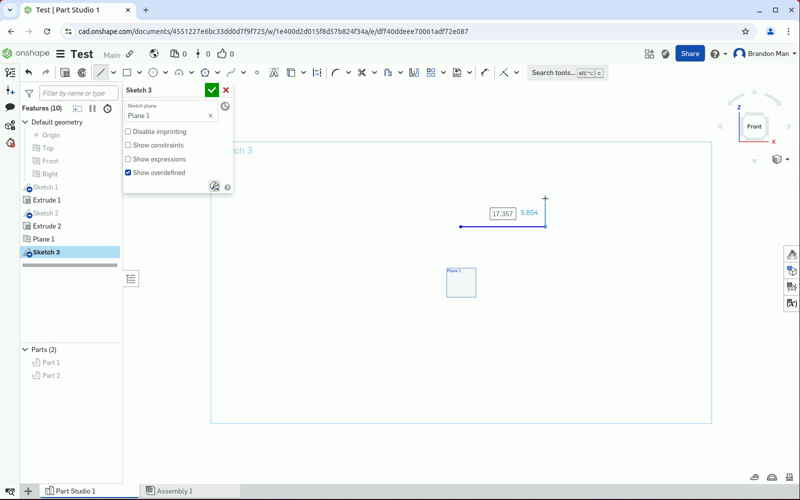
mouse_move(460, 198)
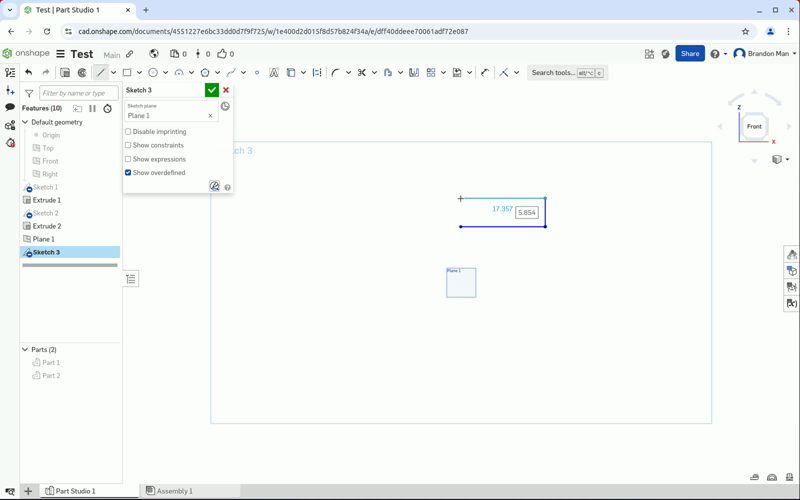
click(460, 198)
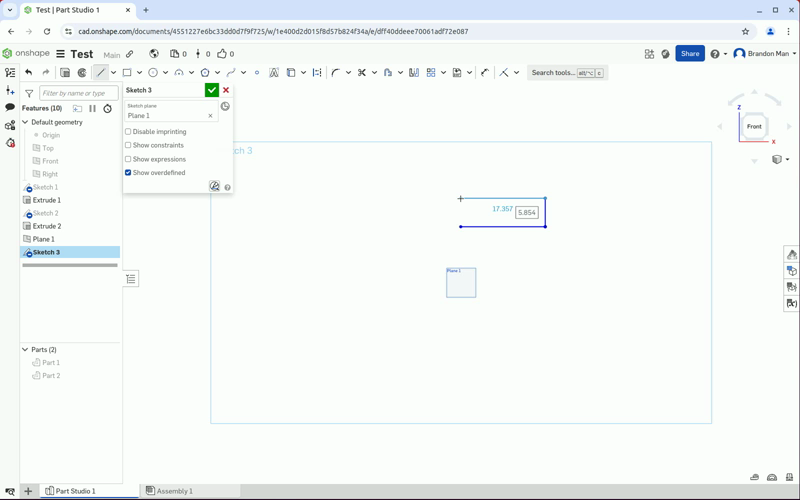
key_up(shift)
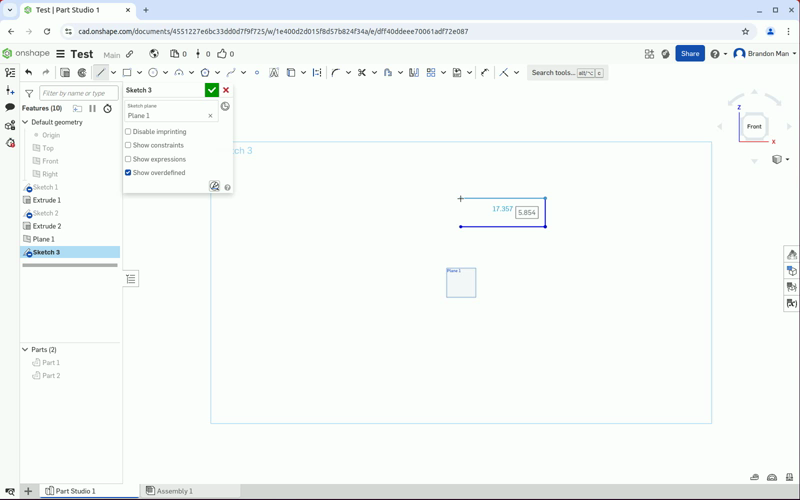
mouse_move(490, 198)
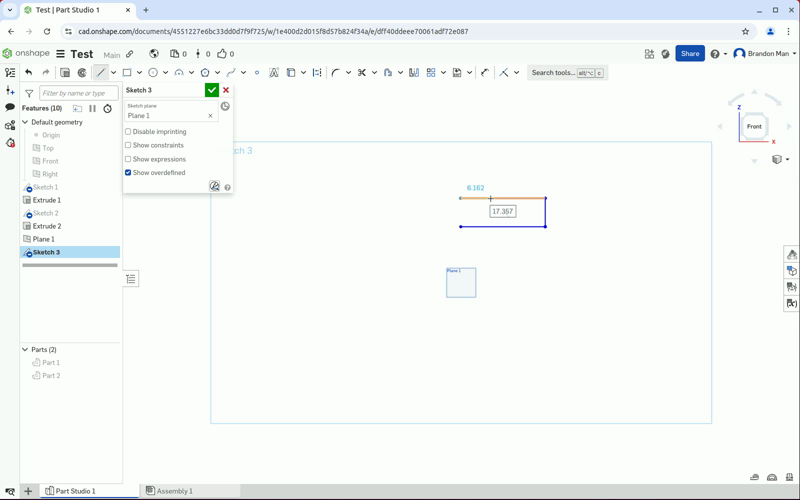
key_down(shift)
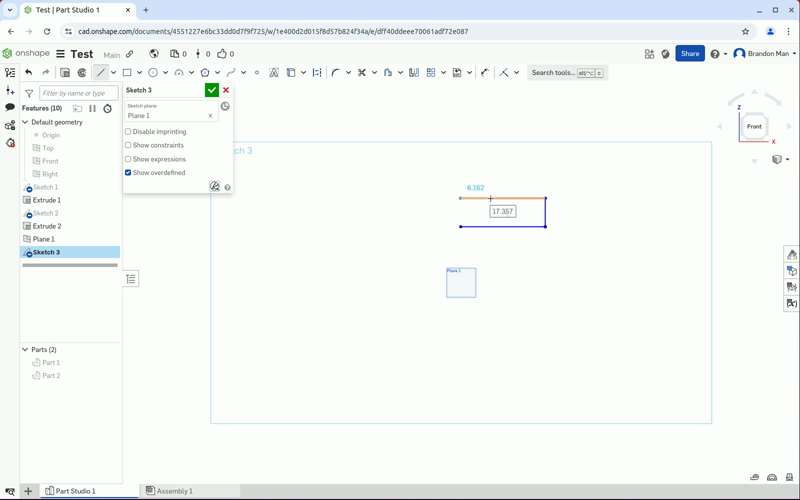
mouse_move(460, 226)
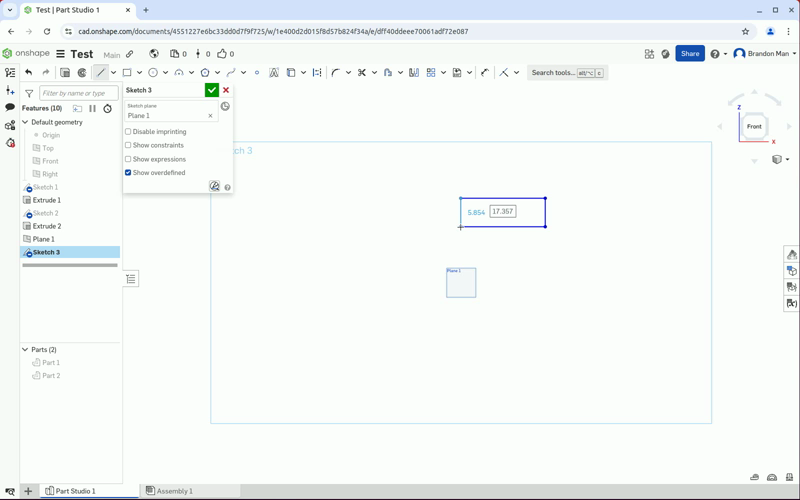
key_up(shift)
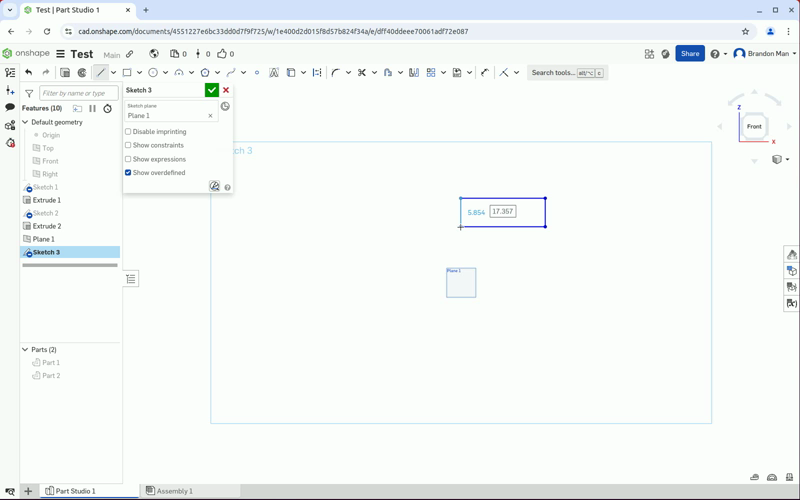
click(460, 226)
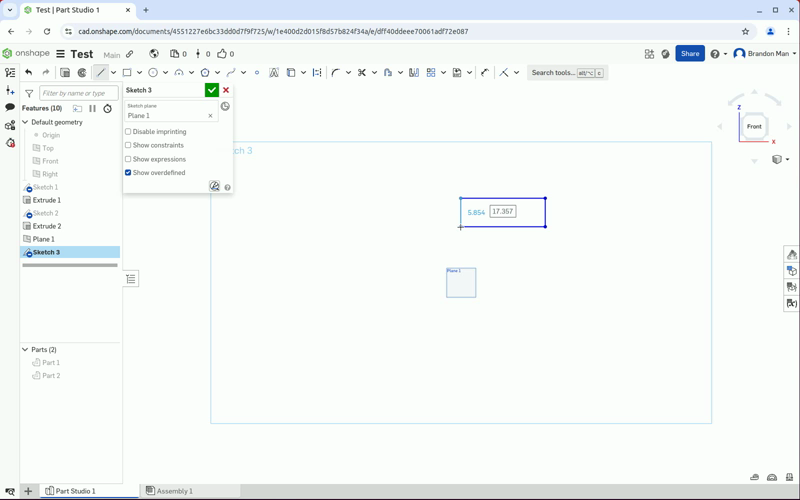
key(esc)
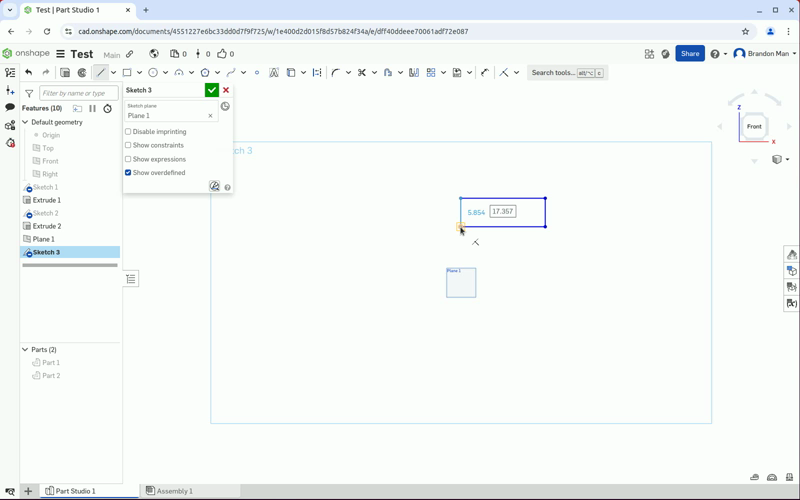
mouse_move(541, 207)
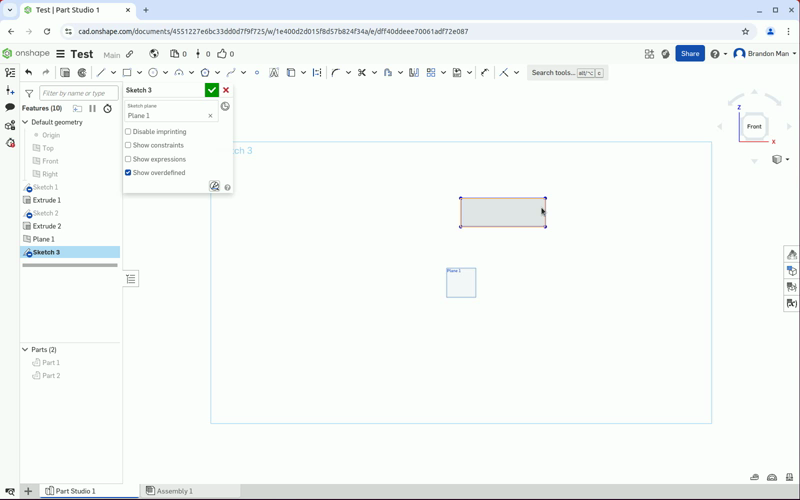
click(541, 207)
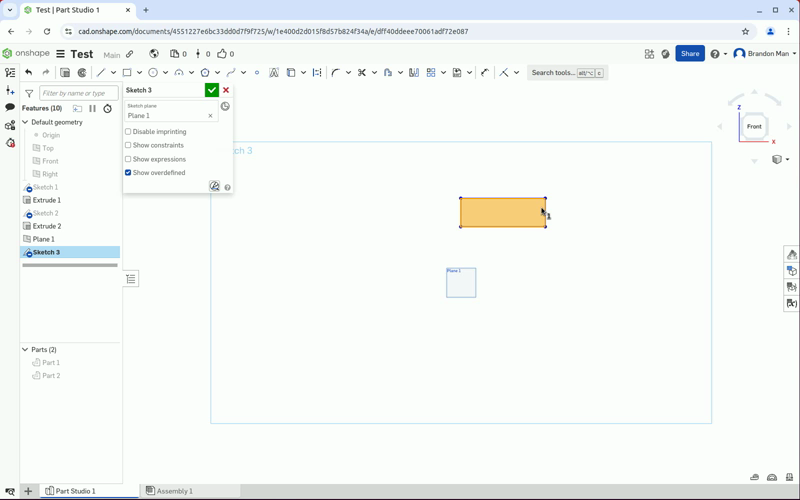
mouse_move(73, 352)
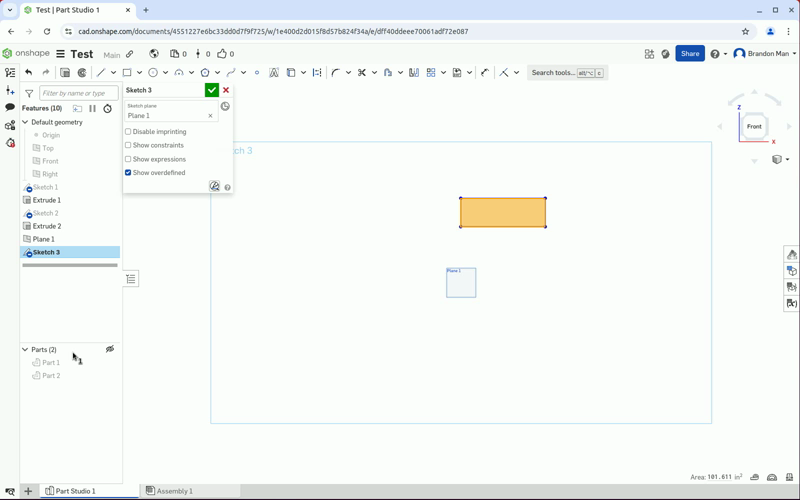
key(shift+y)
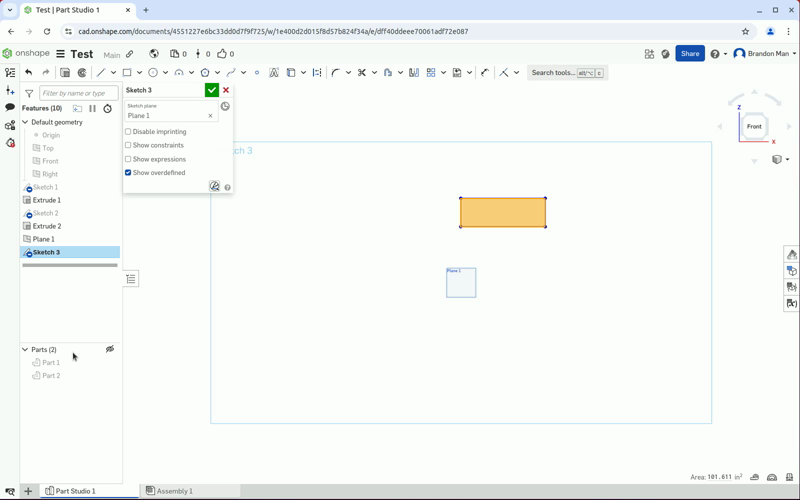
key(shift+e)
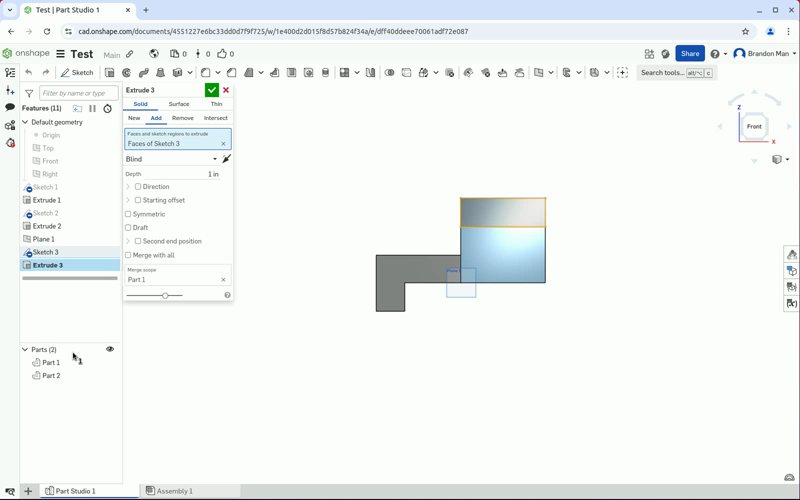
mouse_move(143, 106)
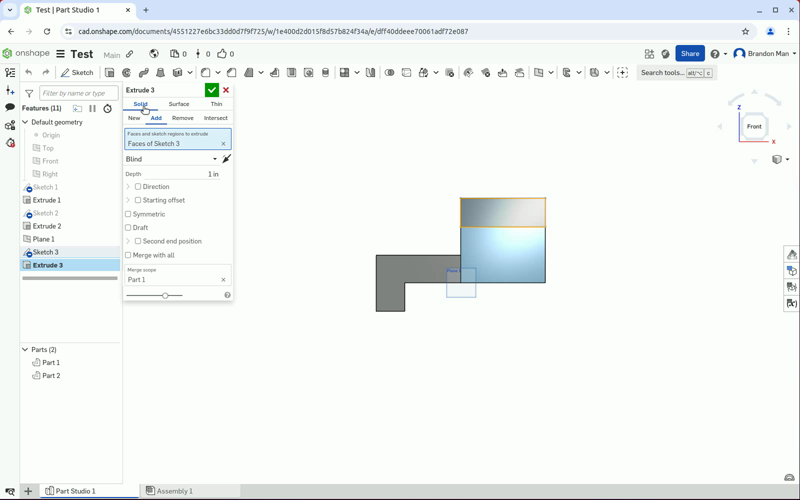
click(143, 106)
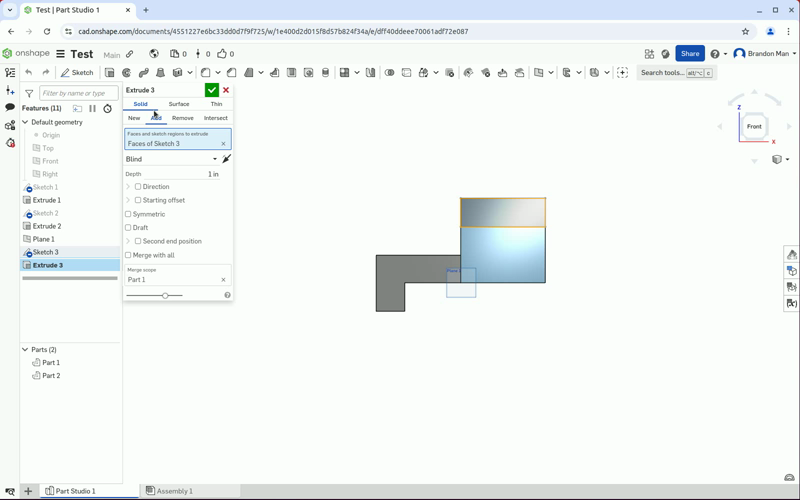
mouse_move(186, 120)
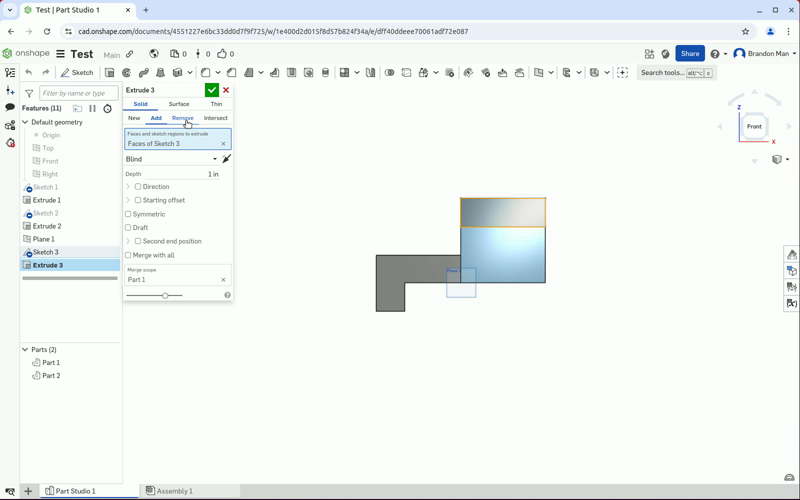
click(186, 120)
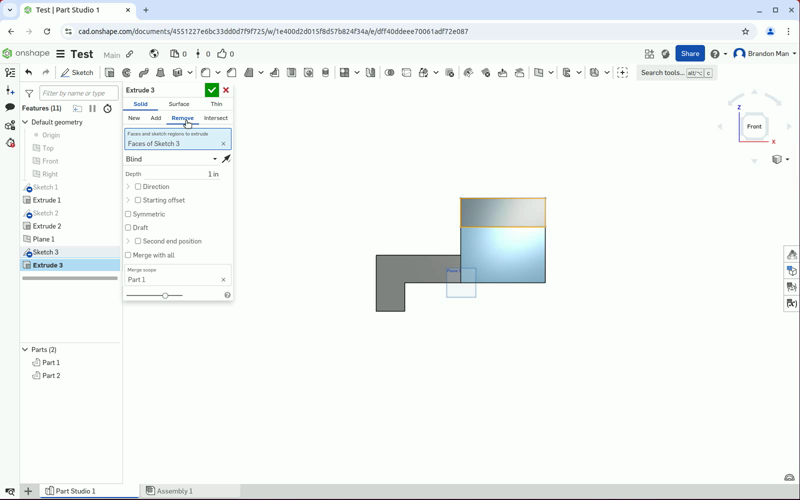
key(tab, 4)
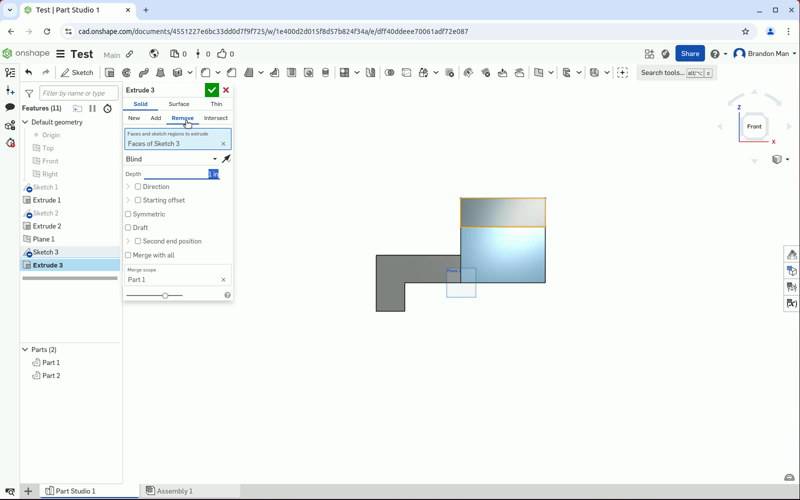
text(17.331)
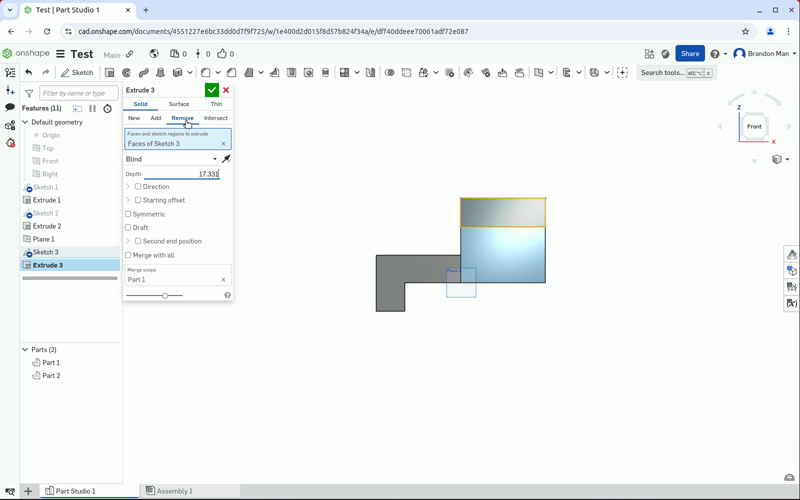
key(tab, 6)
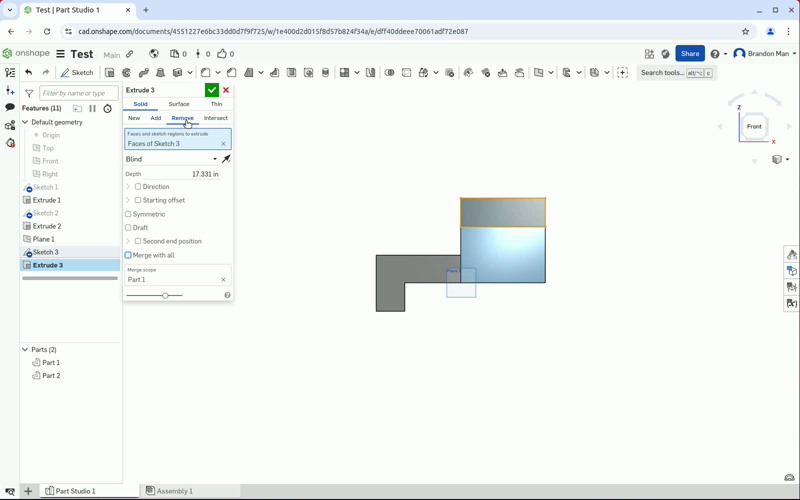
key(space)
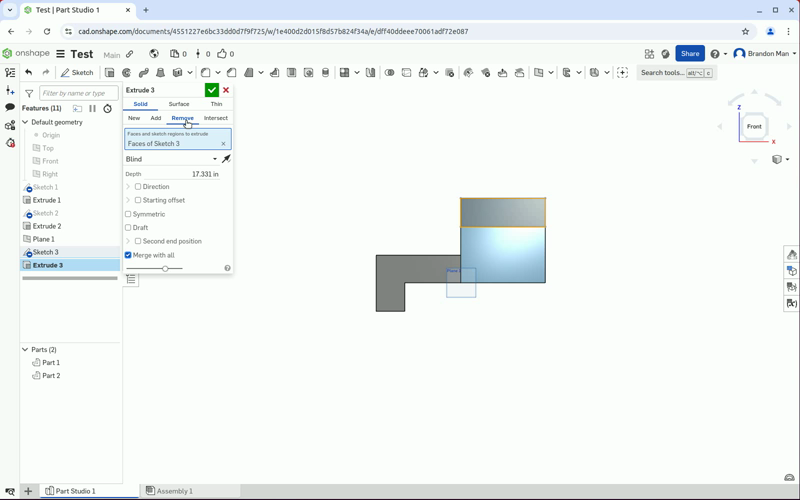
key(enter)
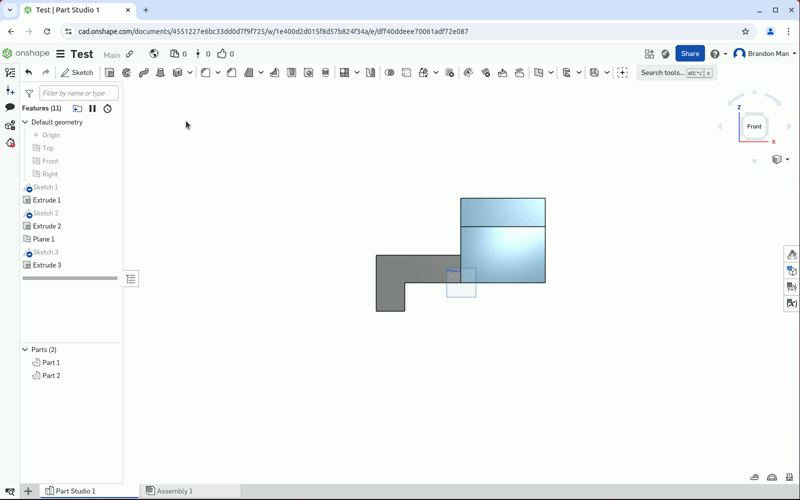
key(shift+h)
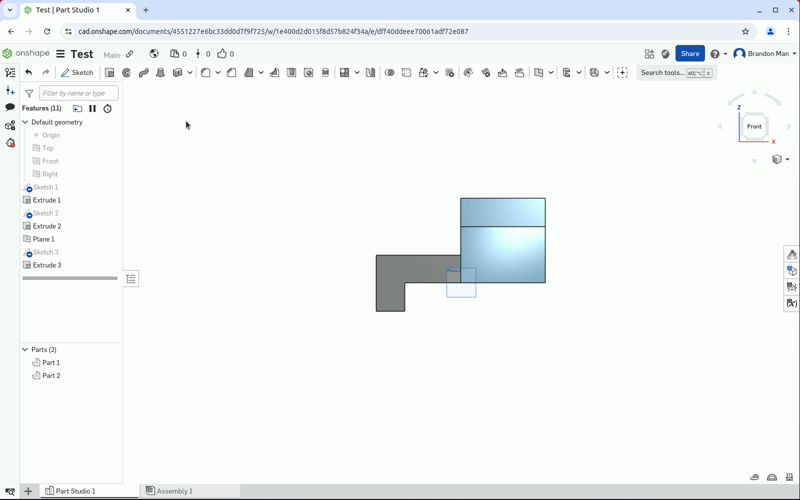
key(shift+h)
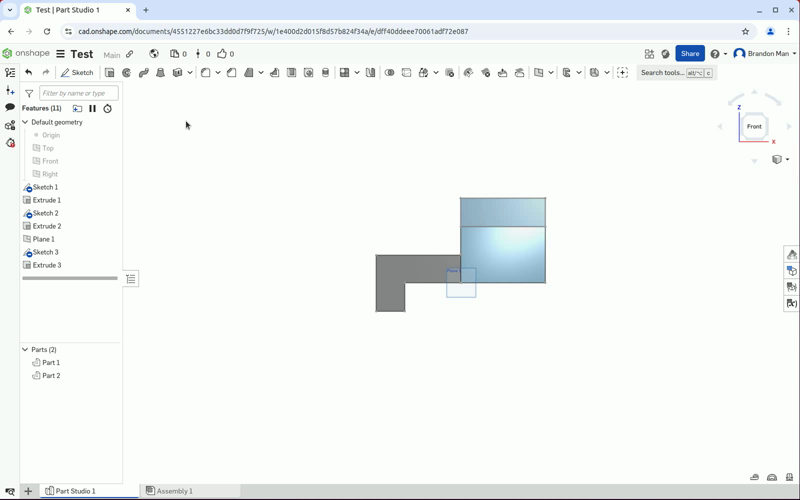
key(shift+7)
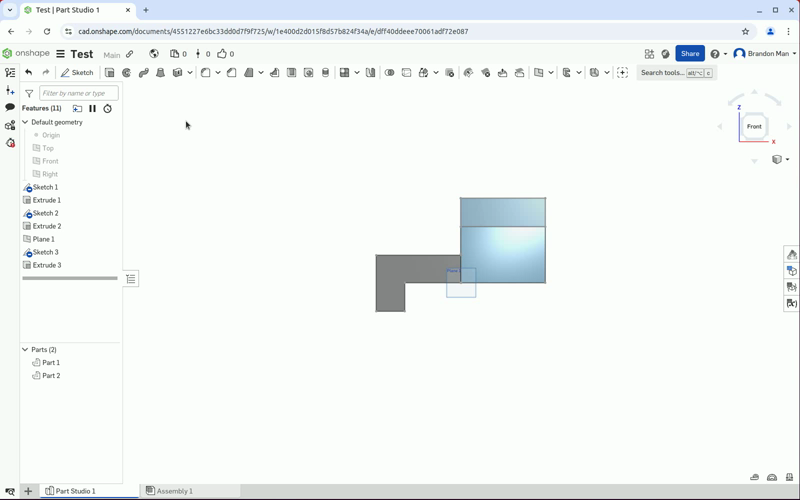
key(left, 2)
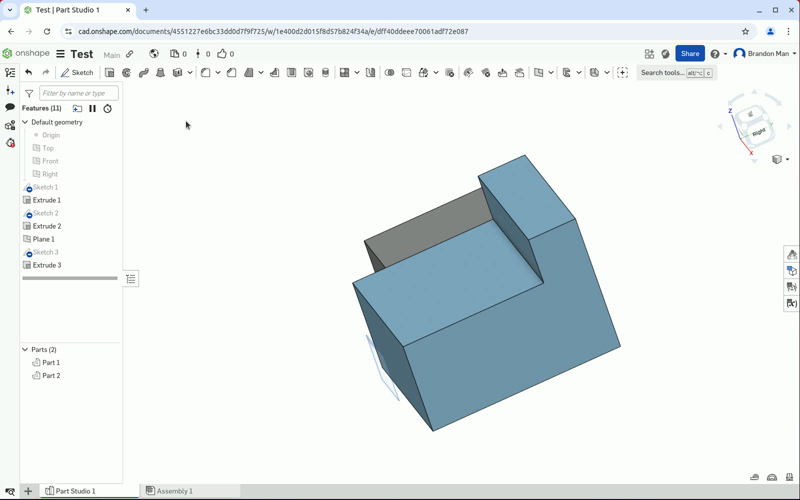
key(down, 2)
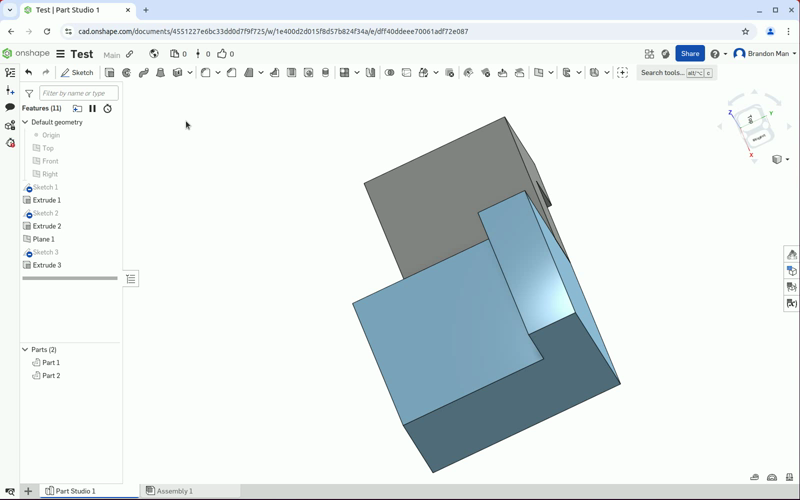
key(up, 2)
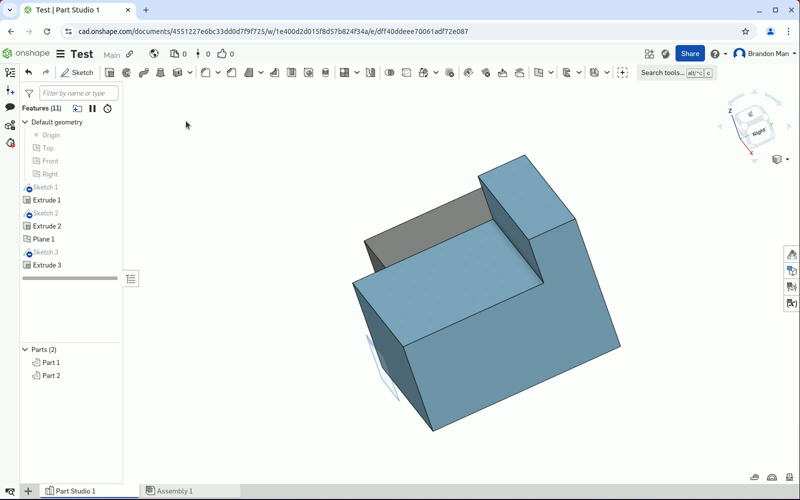
key(right, 2)
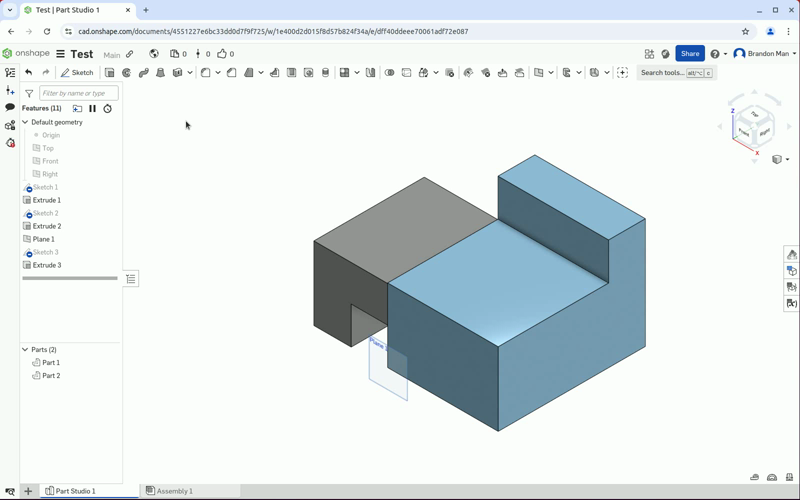
mouse_move(73, 189)
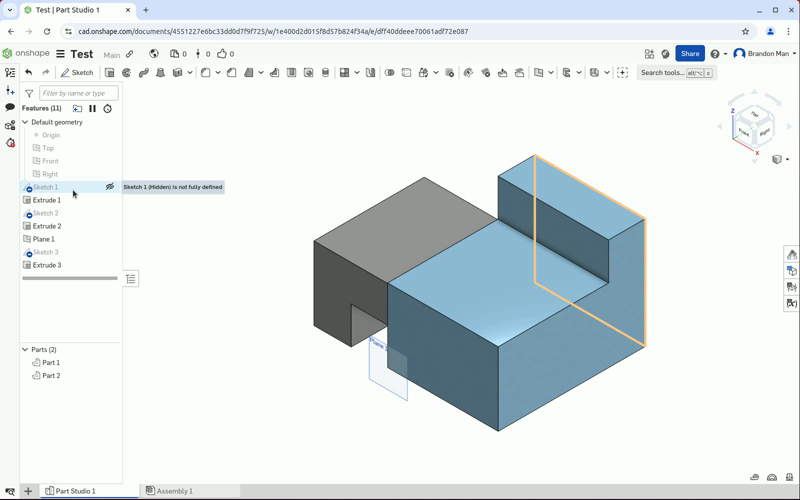
click(73, 189)